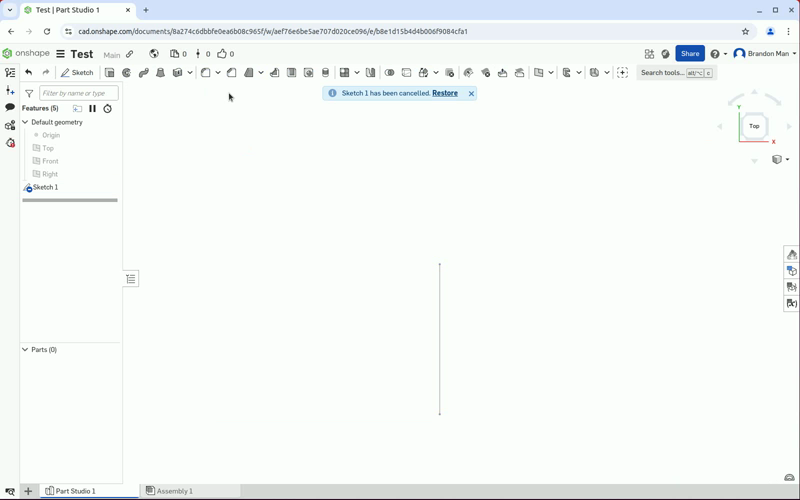
key(shift+h)
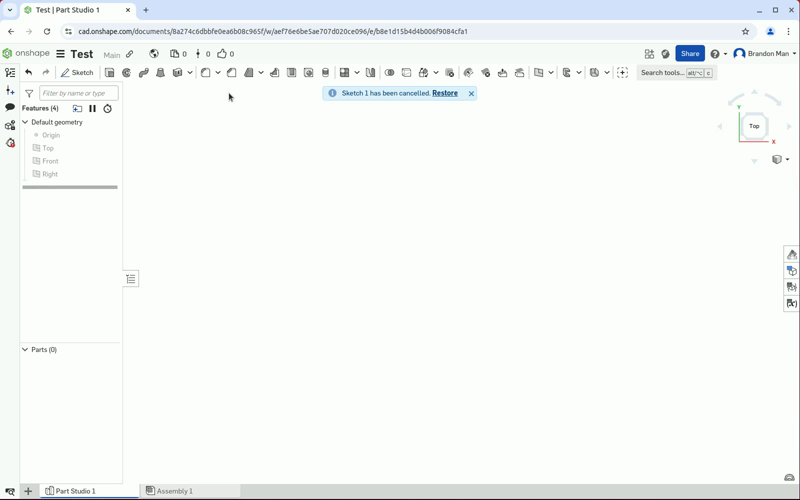
mouse_move(73, 352)
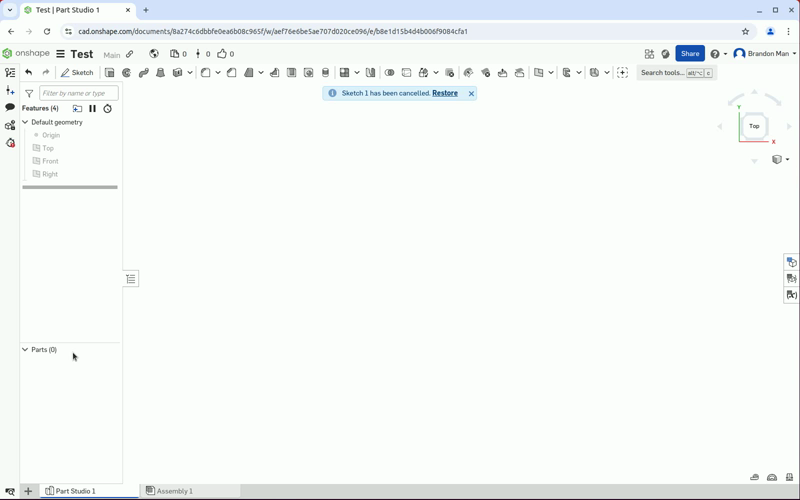
key(y)
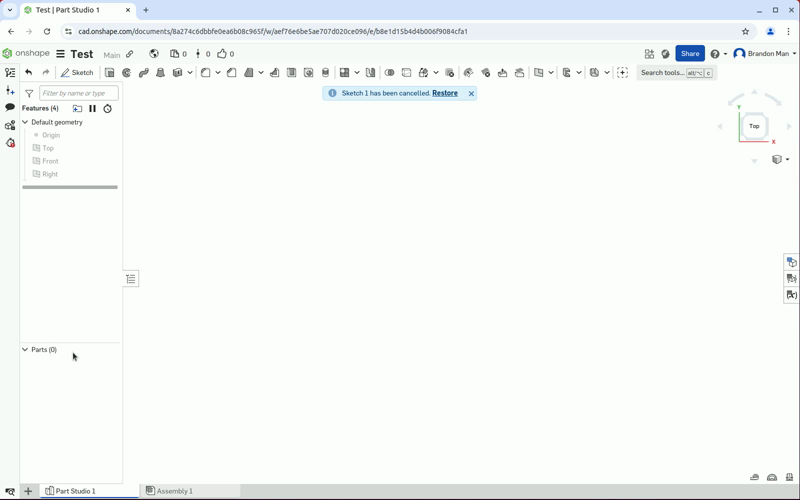
key(shift+p)
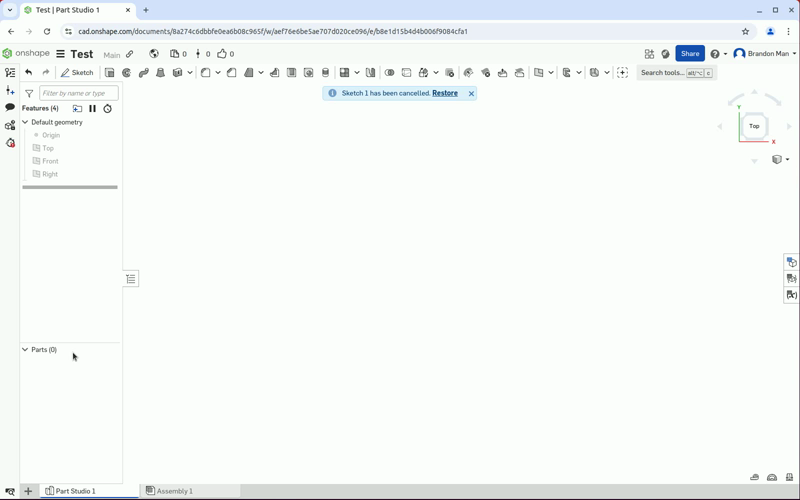
key(space)
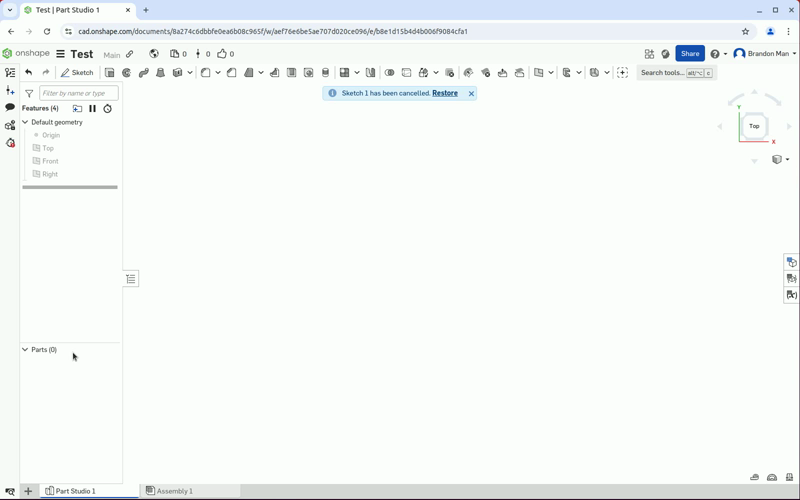
key_down(shift)
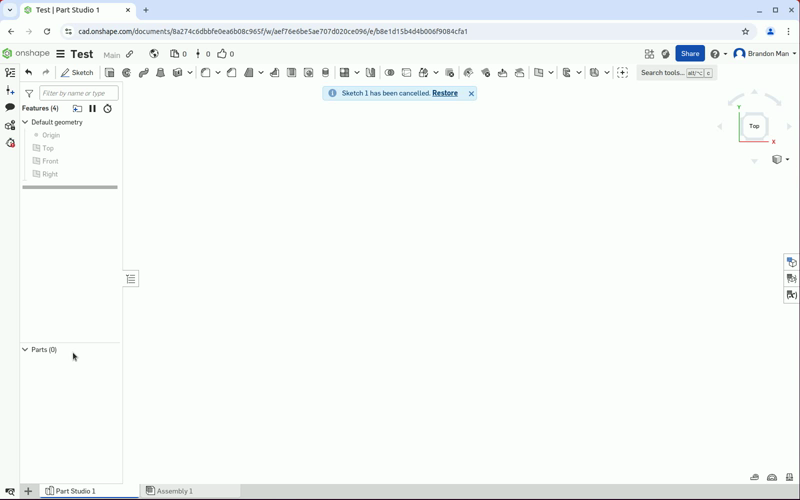
key(up)
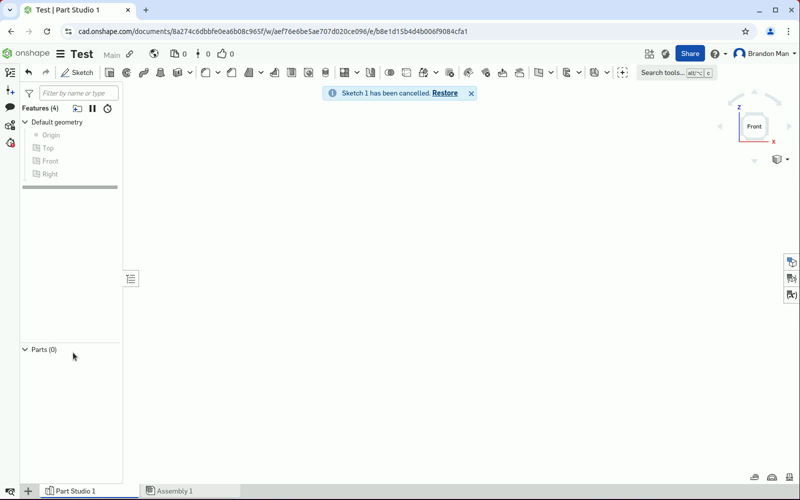
key_up(shift)
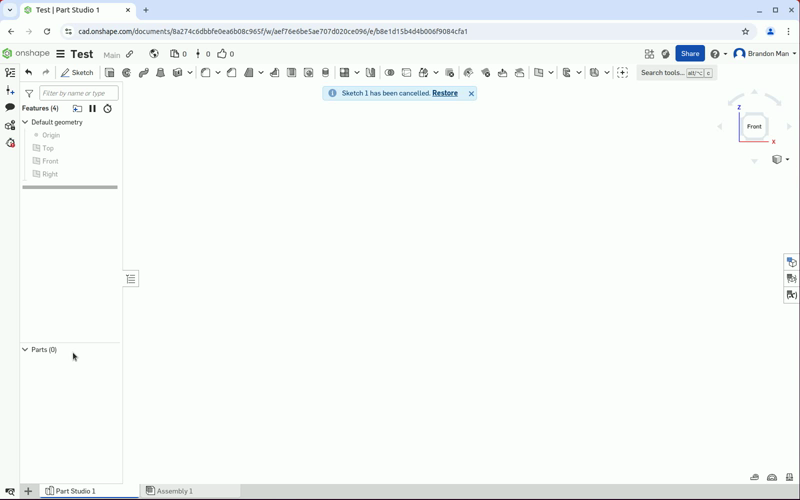
mouse_move(73, 352)
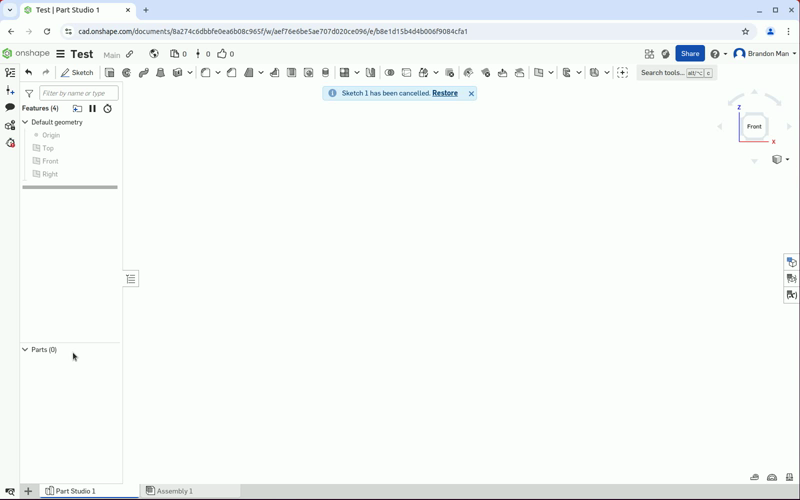
key(shift+y)
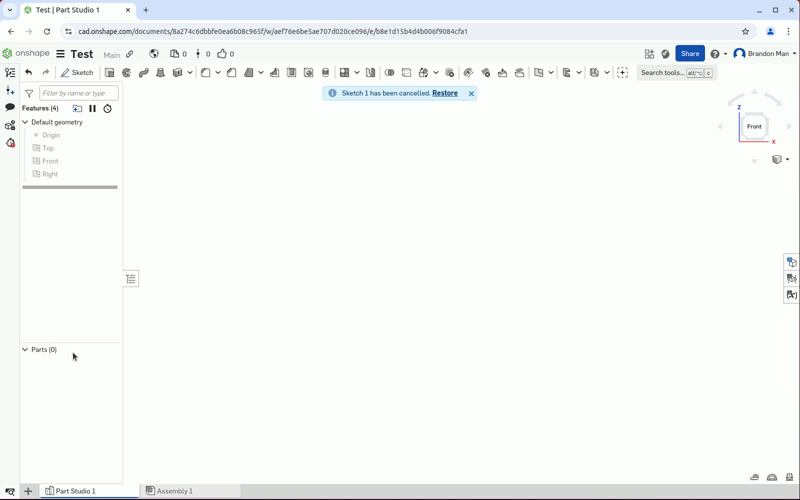
key(shift+s)
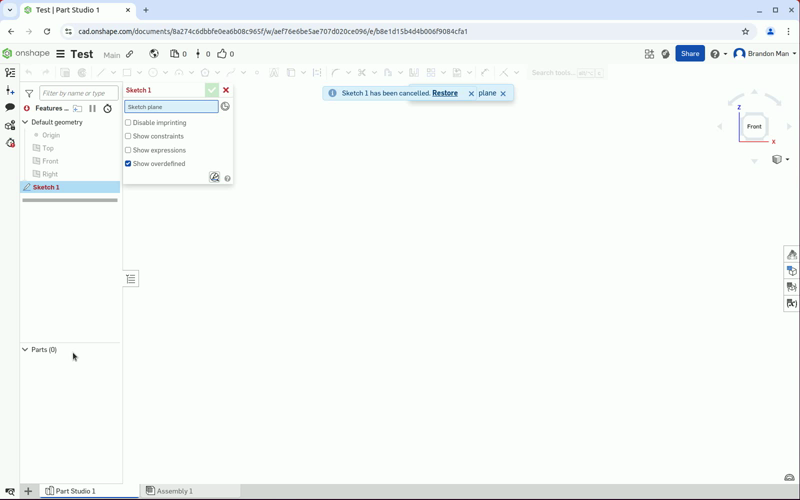
mouse_move(73, 163)
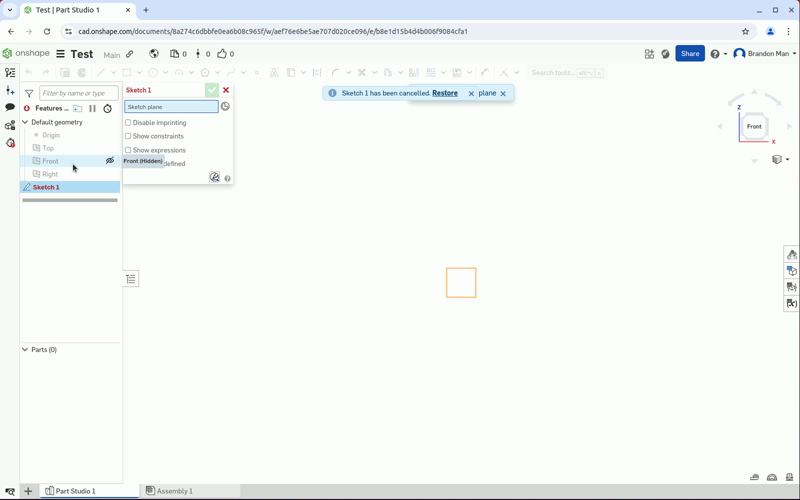
click(73, 163)
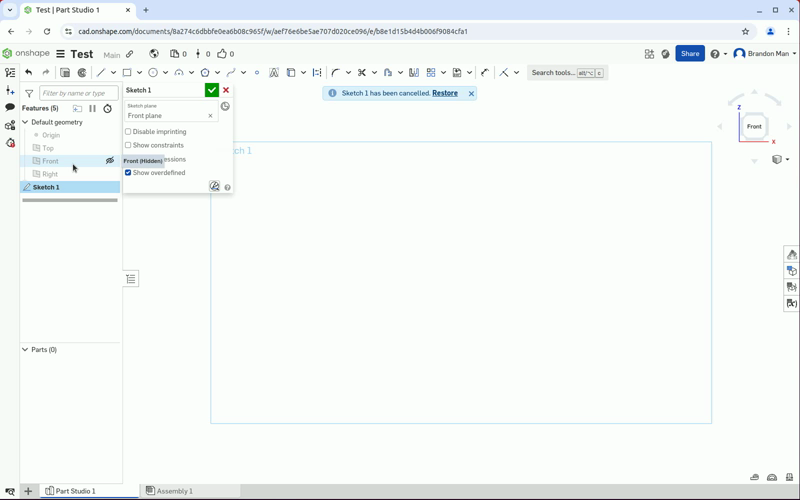
mouse_move(73, 352)
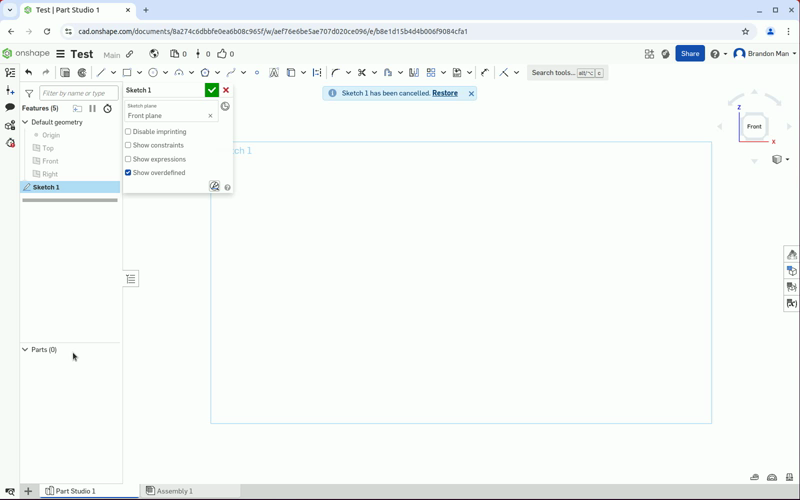
key(y)
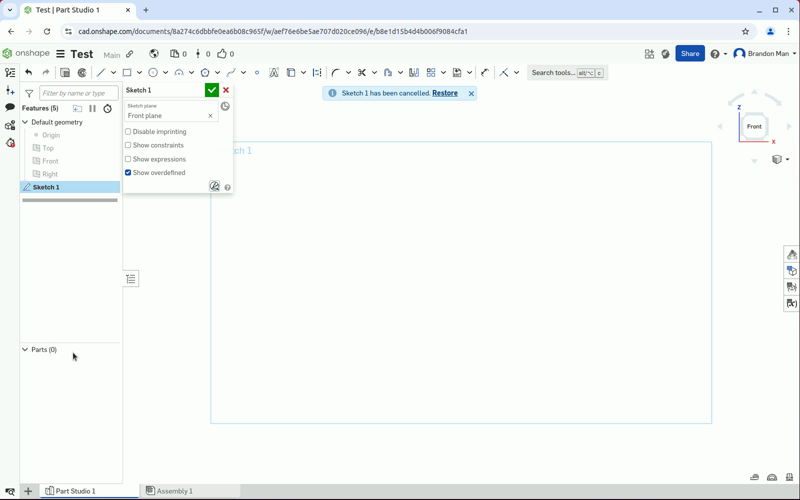
key(l)
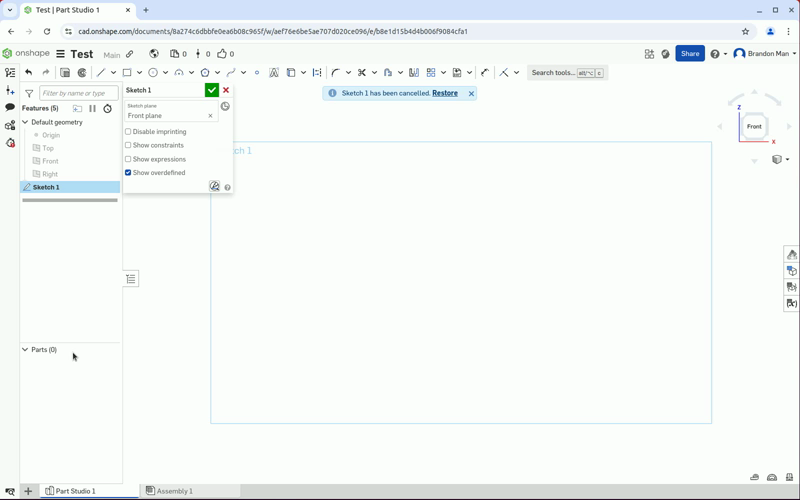
key_down(shift)
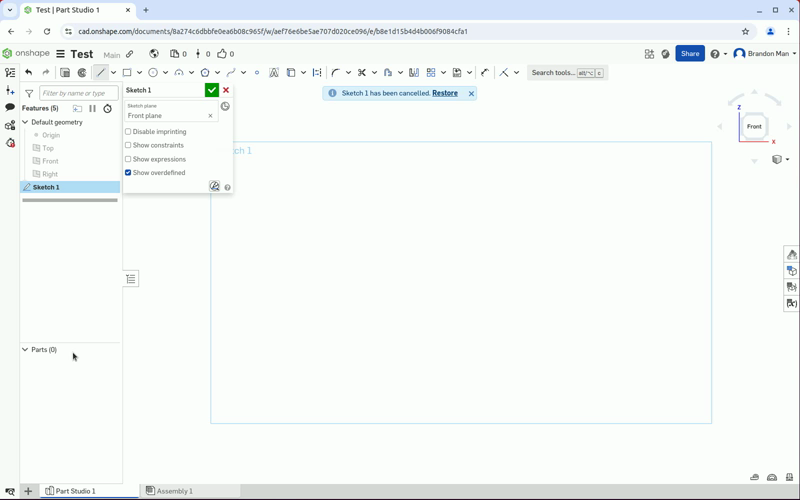
mouse_move(389, 282)
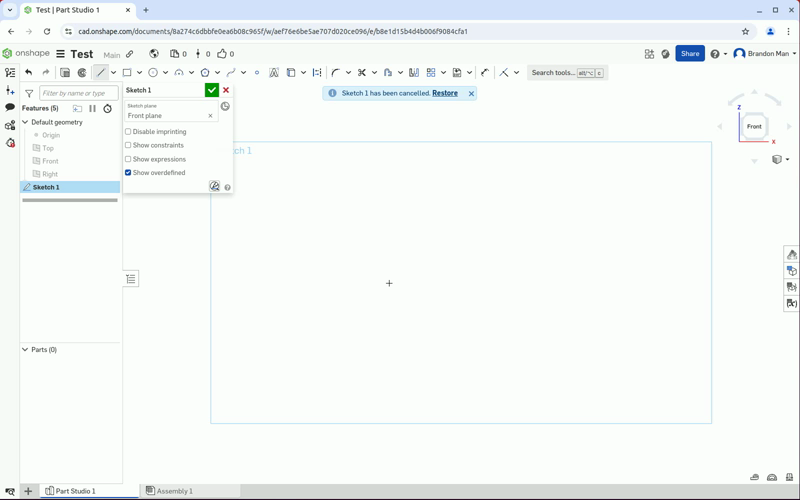
click(389, 282)
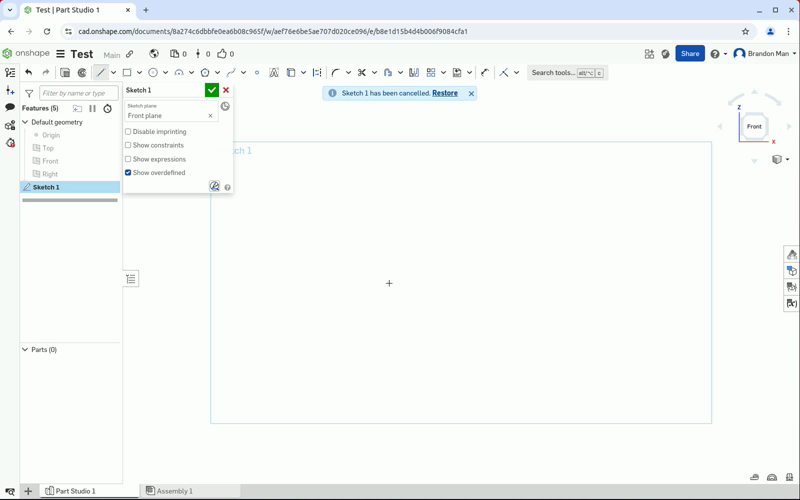
key_up(shift)
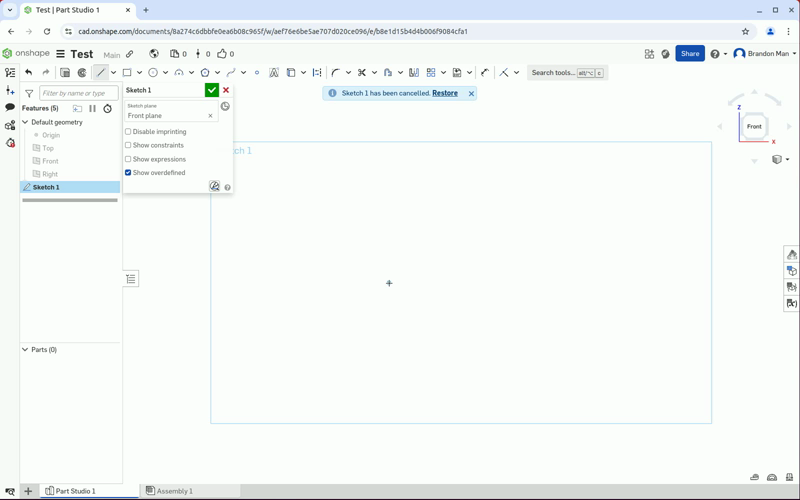
key_down(shift)
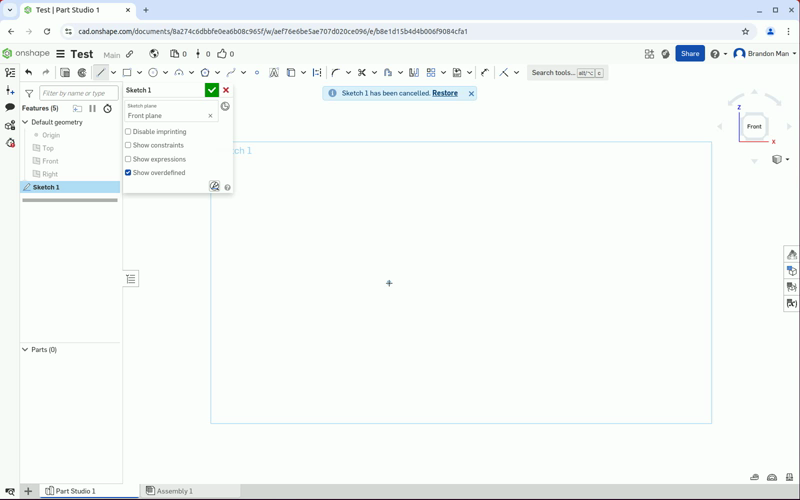
mouse_move(419, 282)
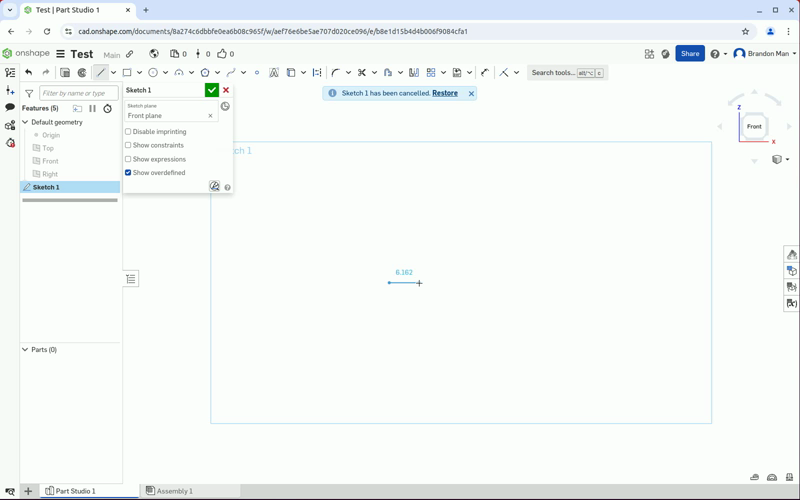
mouse_move(405, 282)
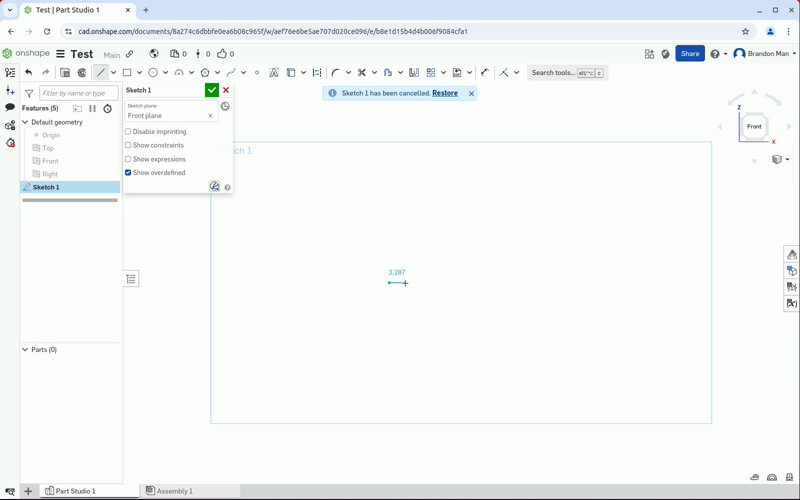
click(405, 282)
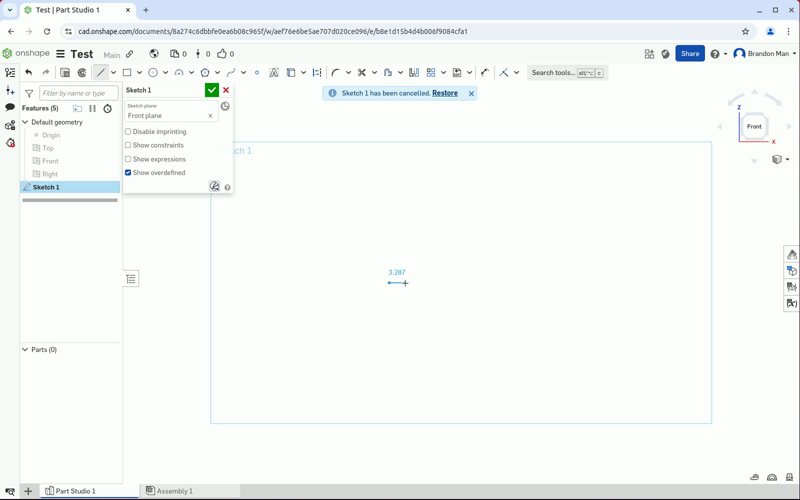
key_up(shift)
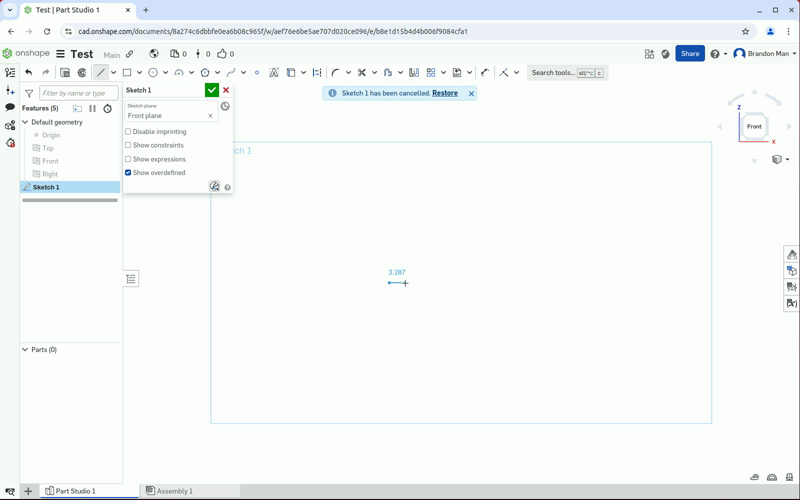
key_down(shift)
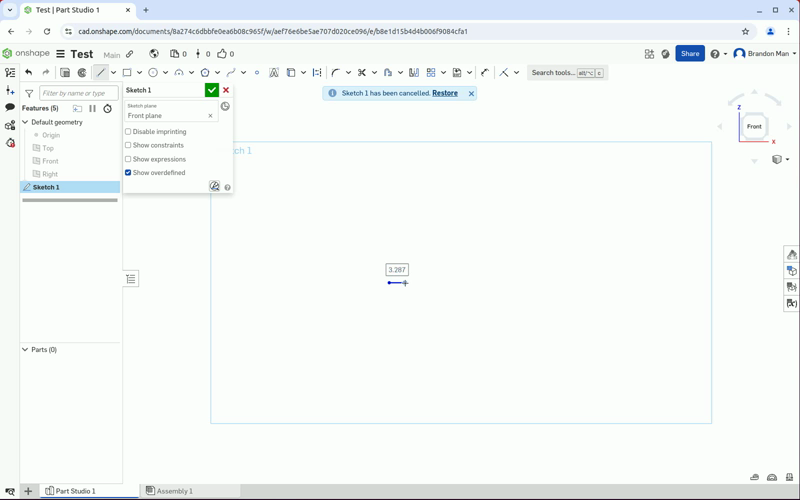
mouse_move(435, 282)
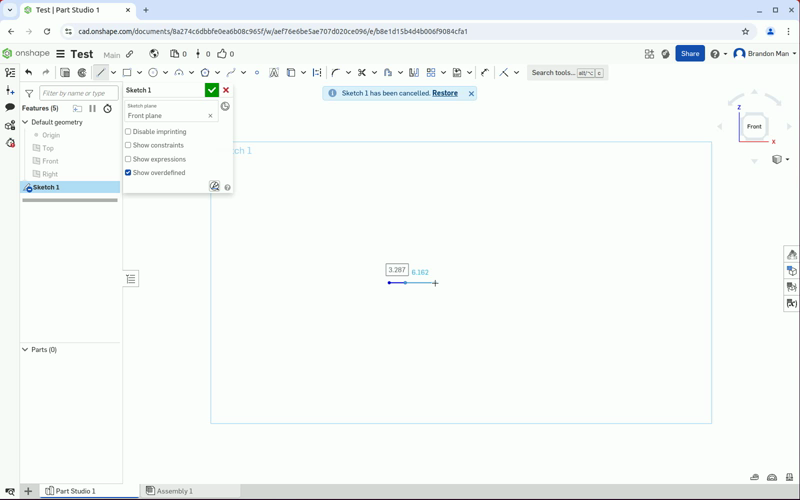
mouse_move(405, 270)
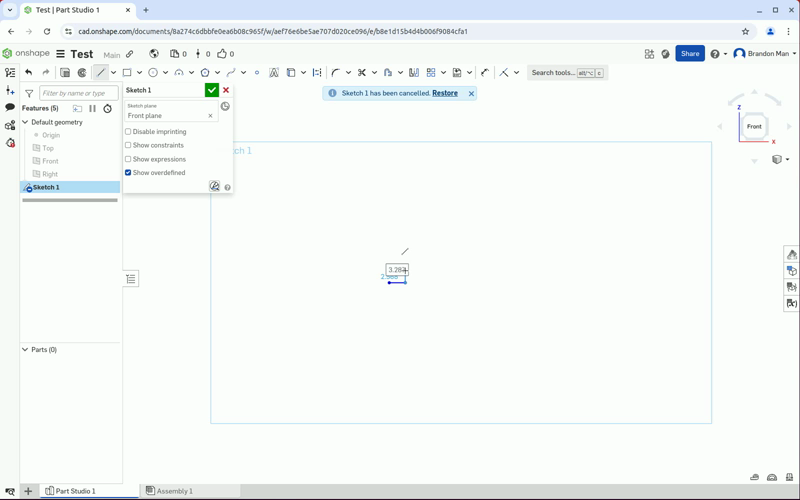
click(405, 270)
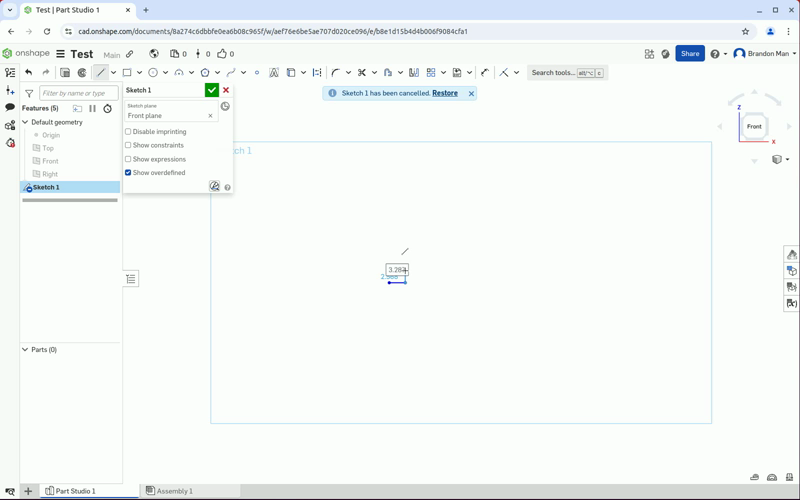
key_up(shift)
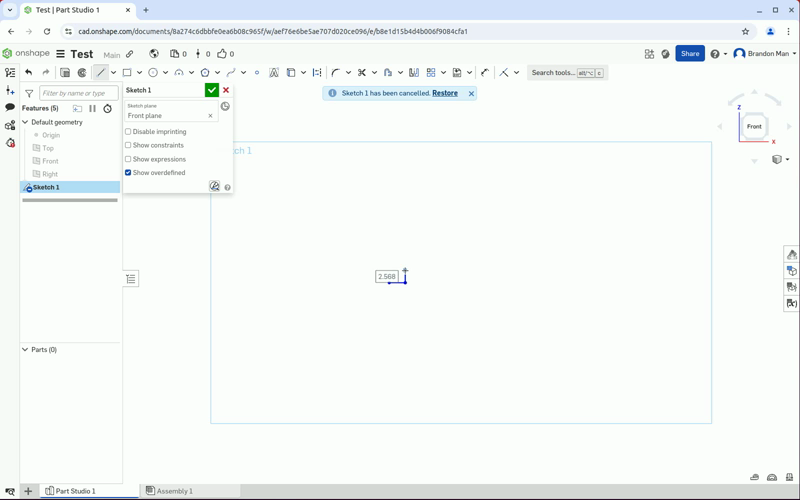
key(esc)
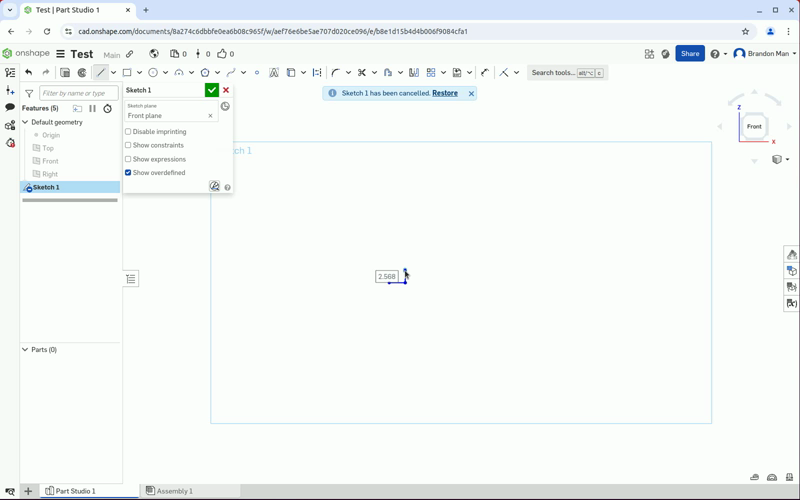
key(a)
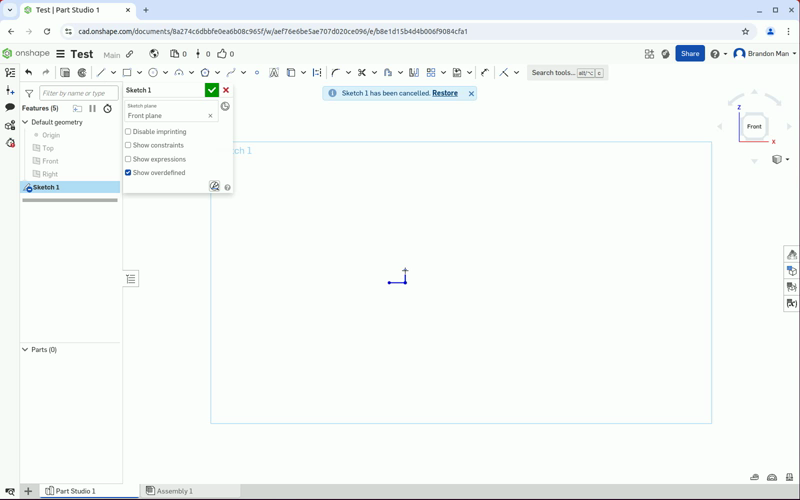
mouse_move(405, 270)
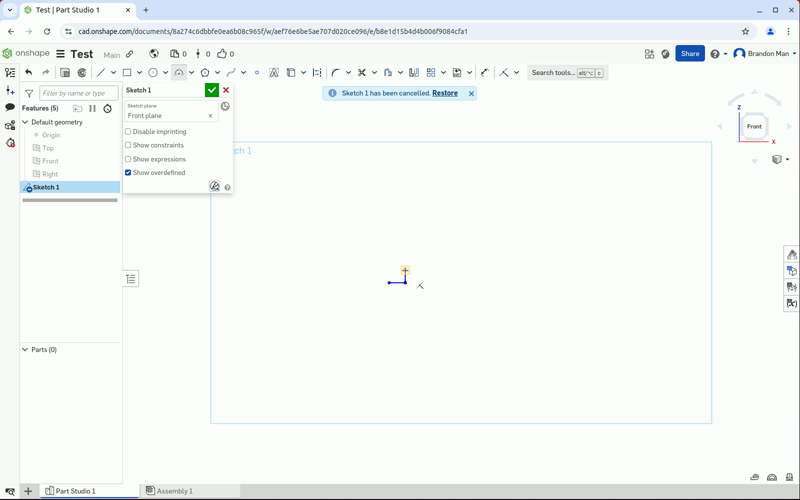
click(405, 270)
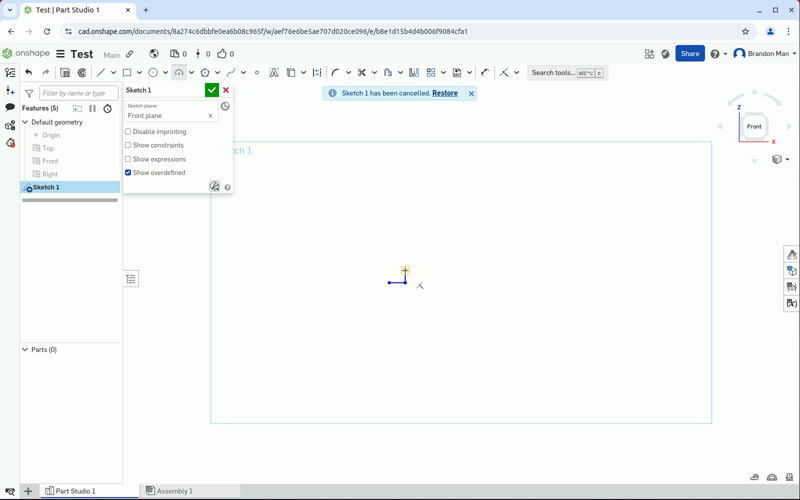
key_down(shift)
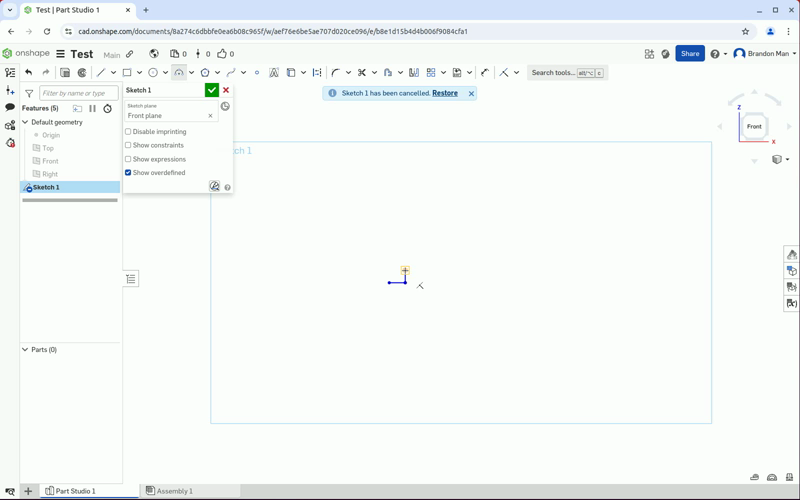
mouse_move(389, 270)
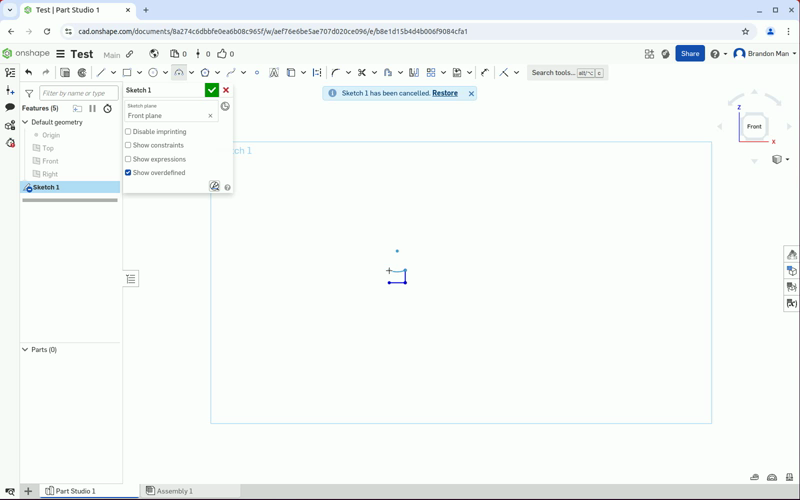
click(389, 270)
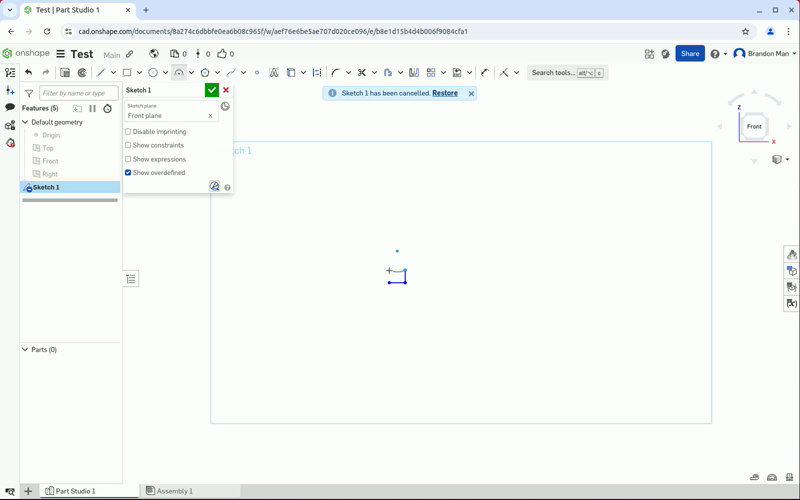
mouse_move(397, 262)
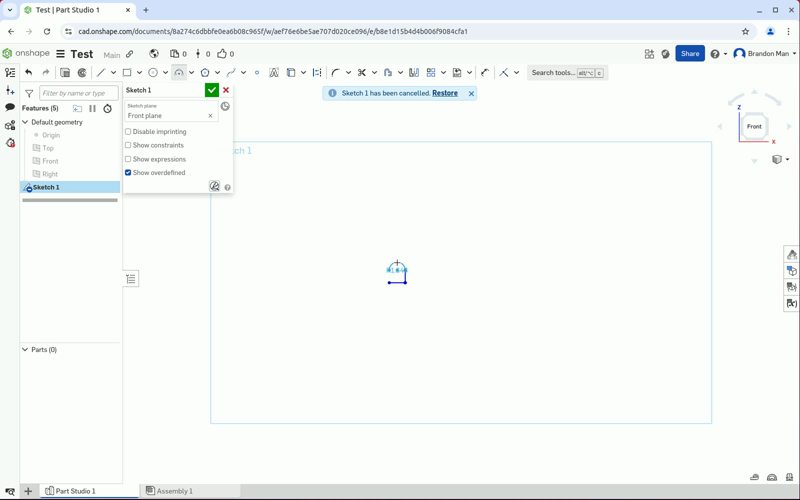
click(397, 262)
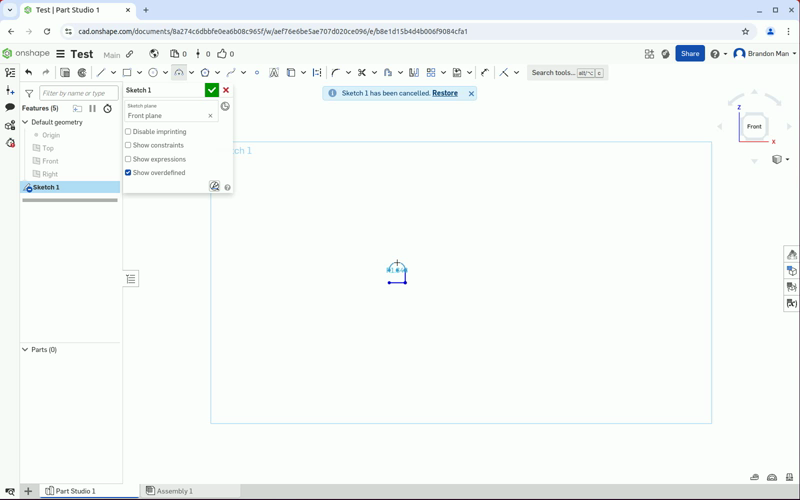
key_up(shift)
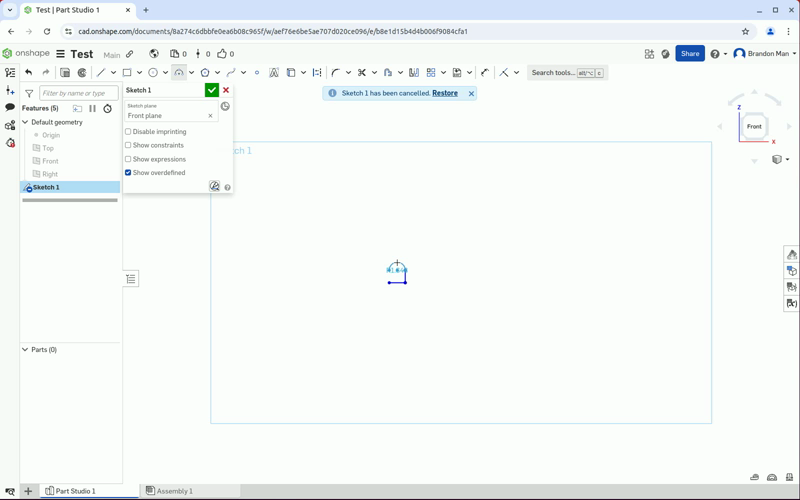
key(esc)
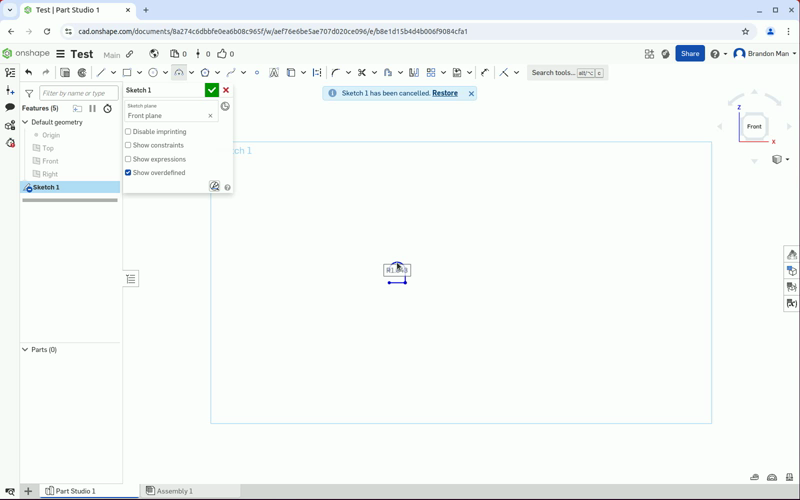
key(l)
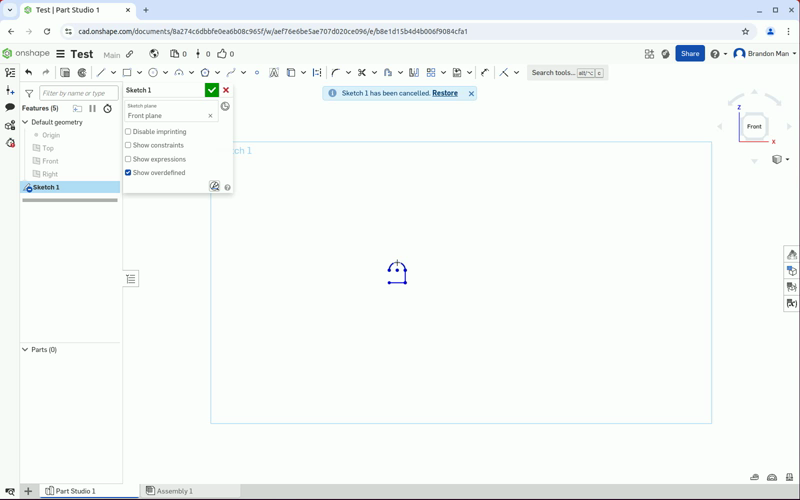
mouse_move(389, 270)
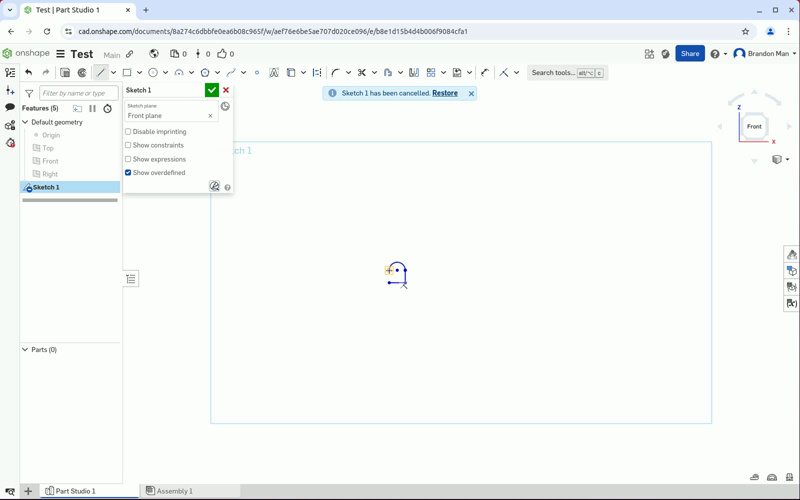
click(389, 270)
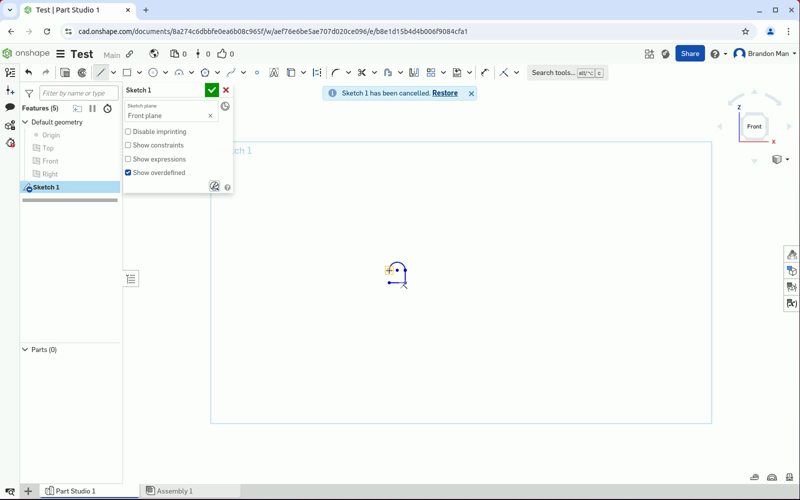
mouse_move(419, 270)
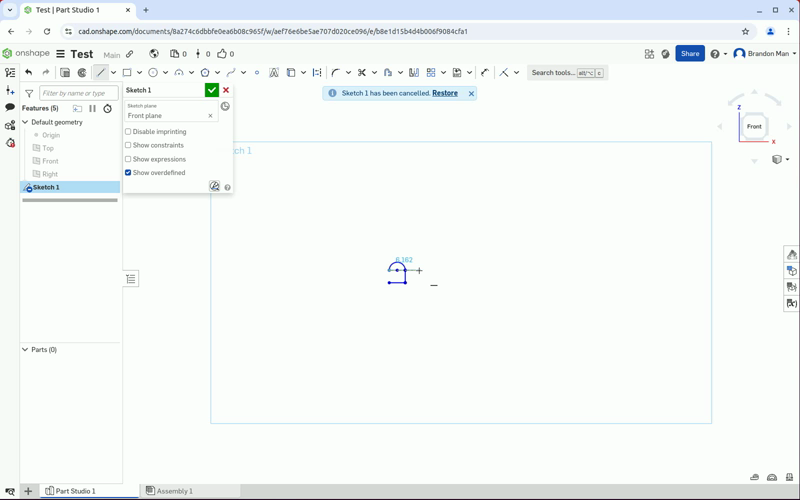
key_down(shift)
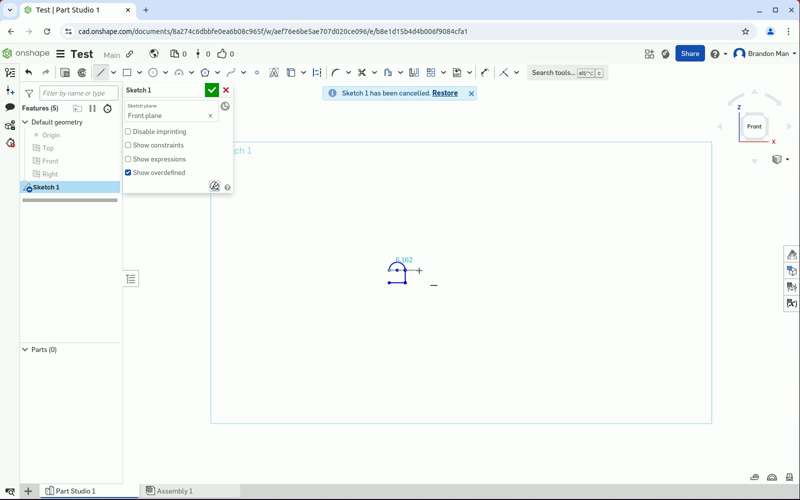
mouse_move(389, 282)
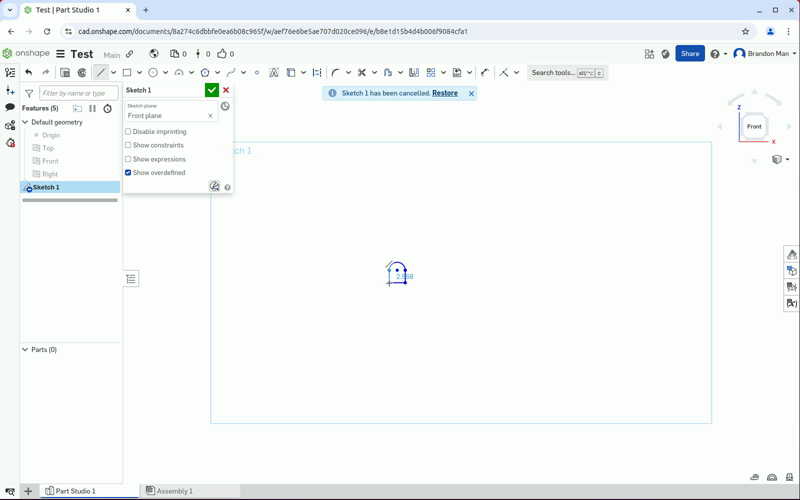
key_up(shift)
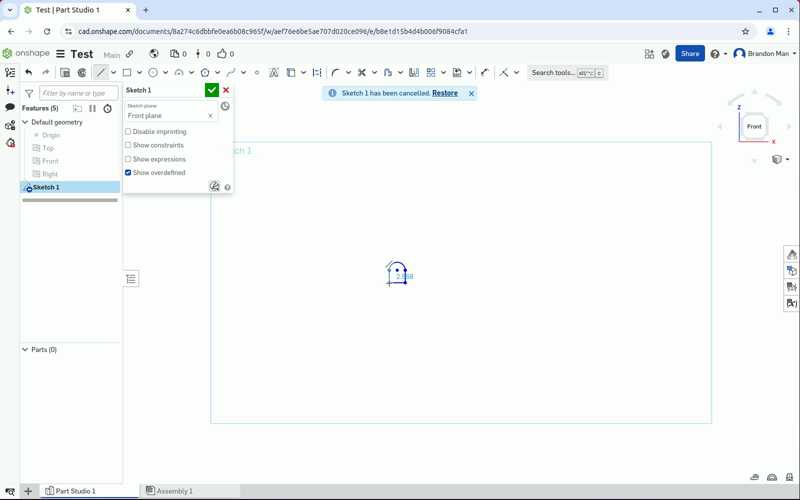
click(389, 282)
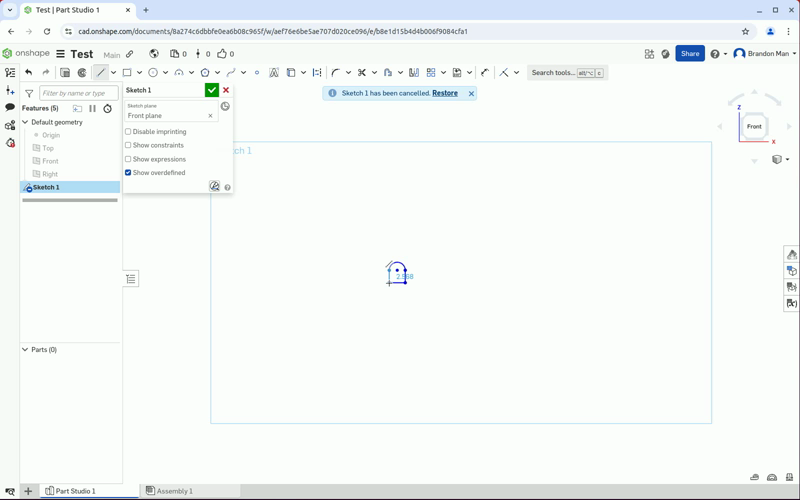
key(esc)
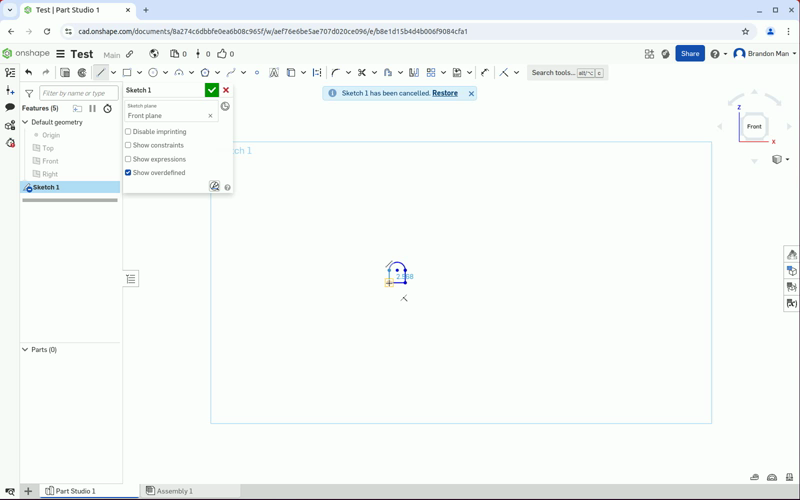
mouse_move(400, 276)
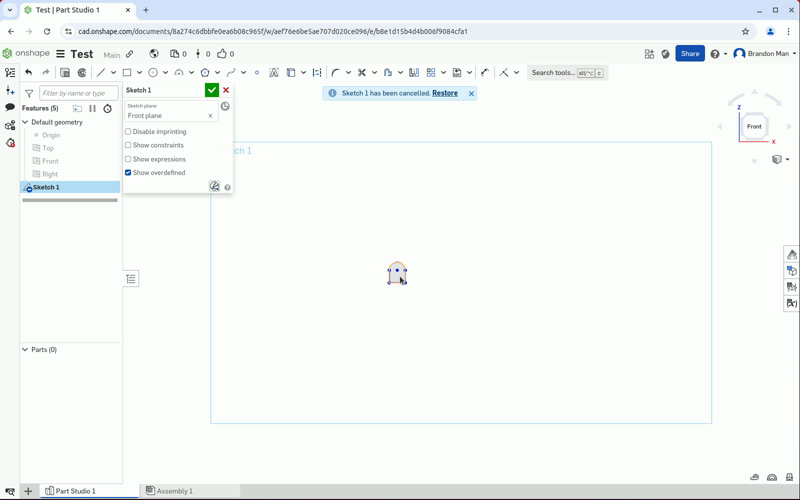
scroll(6)
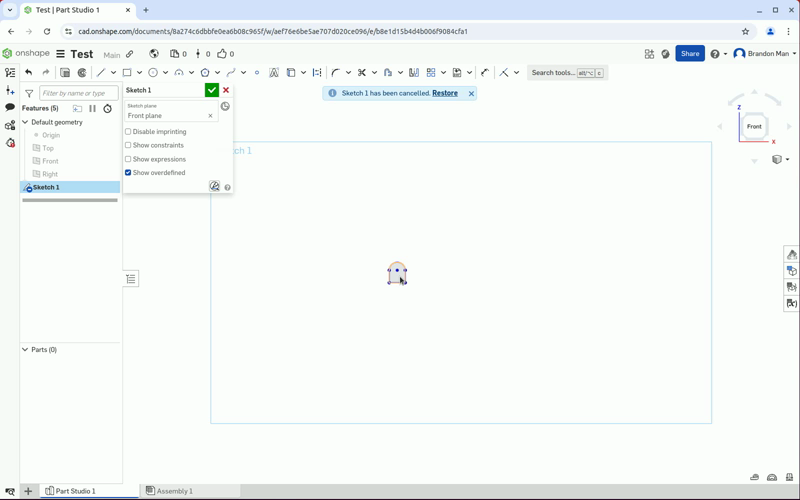
scroll(6)
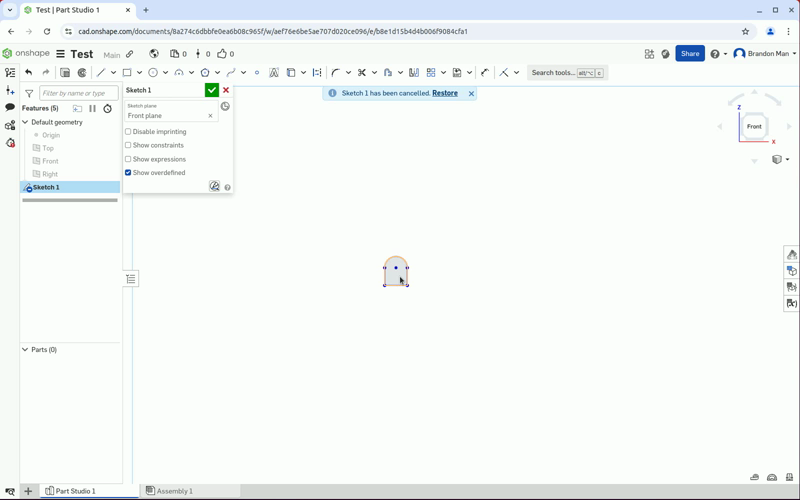
scroll(6)
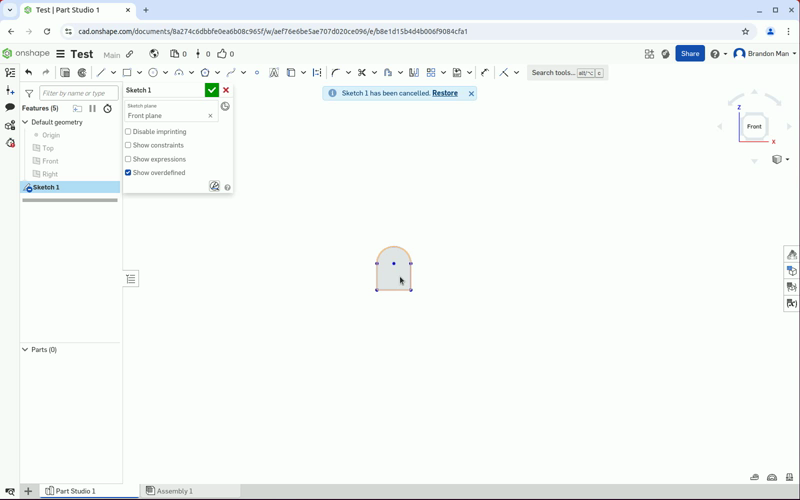
scroll(6)
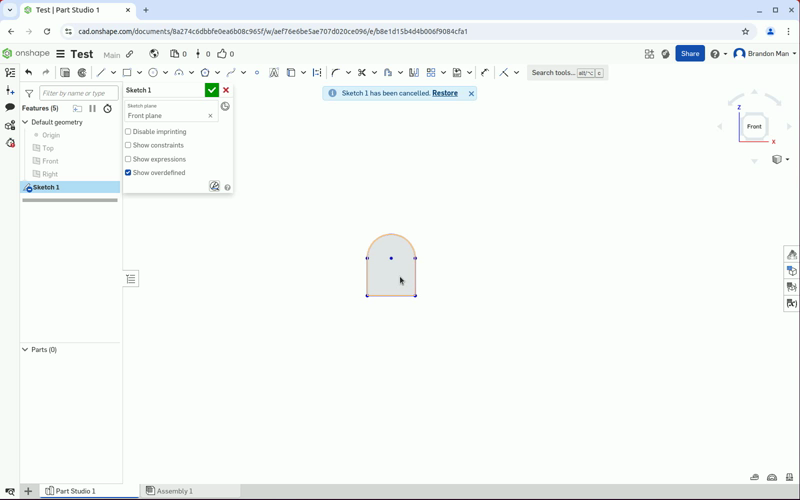
scroll(6)
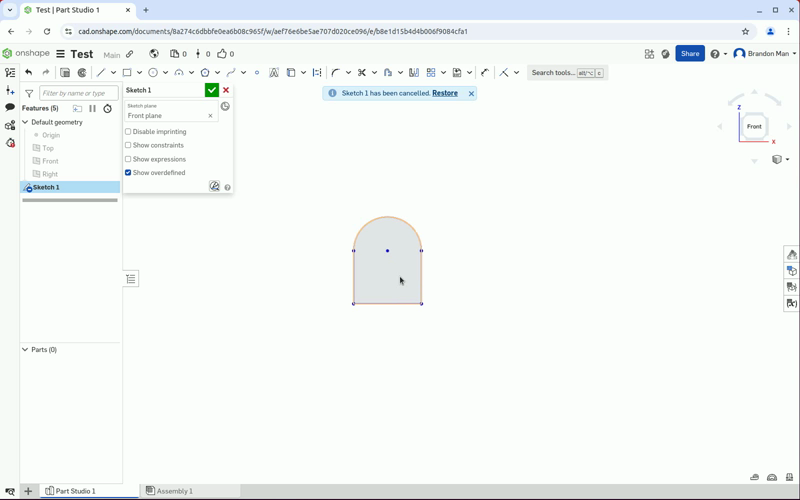
scroll(6)
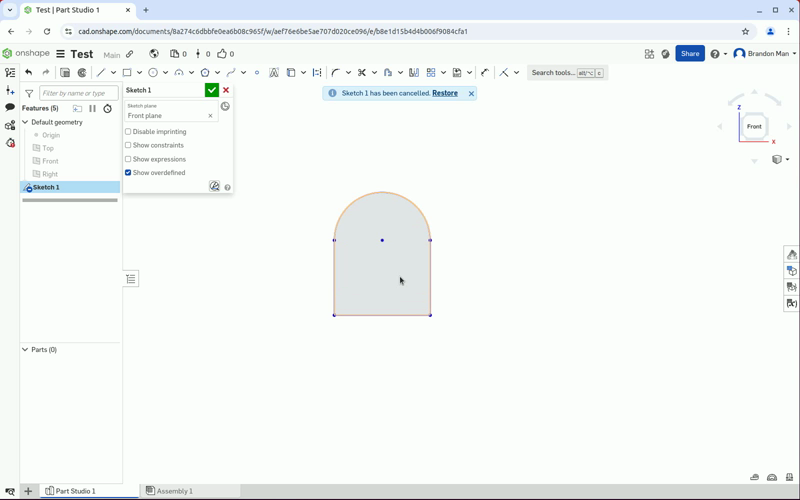
scroll(6)
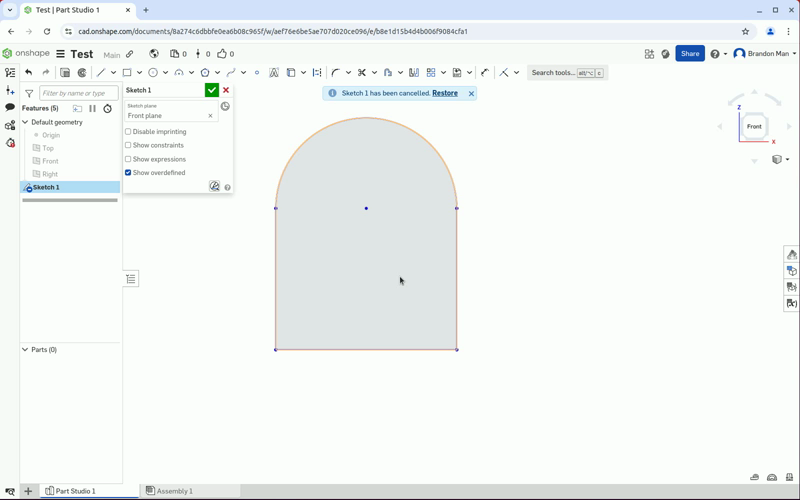
click(400, 276)
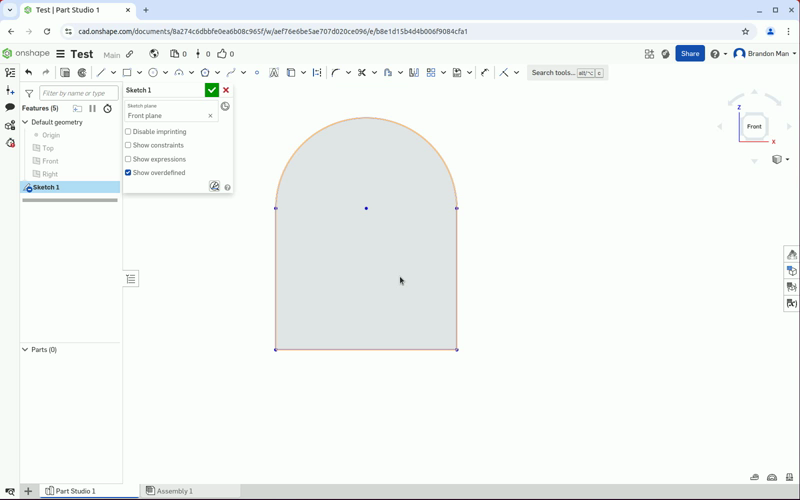
scroll(-6)
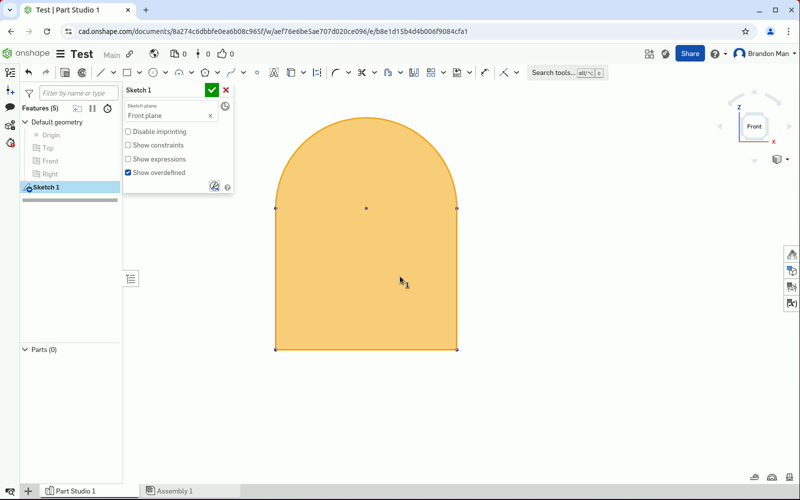
scroll(-6)
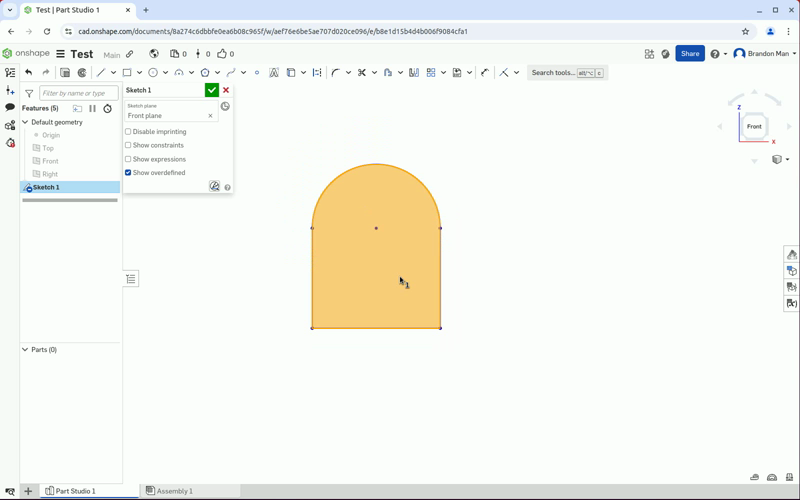
scroll(-6)
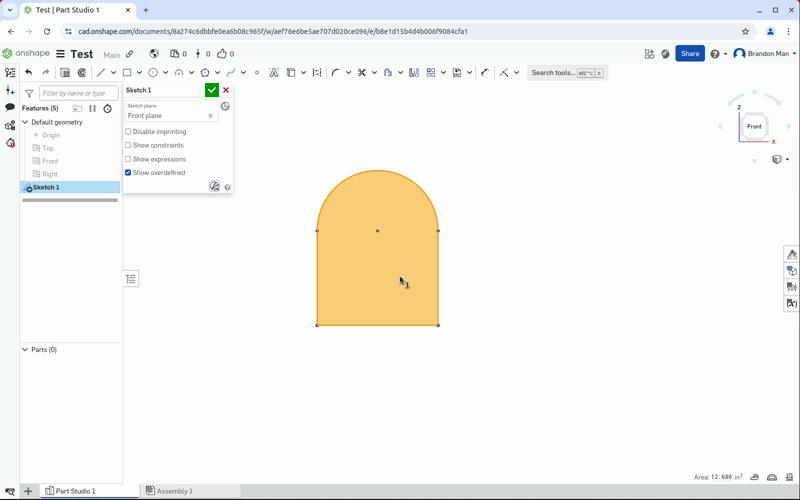
scroll(-6)
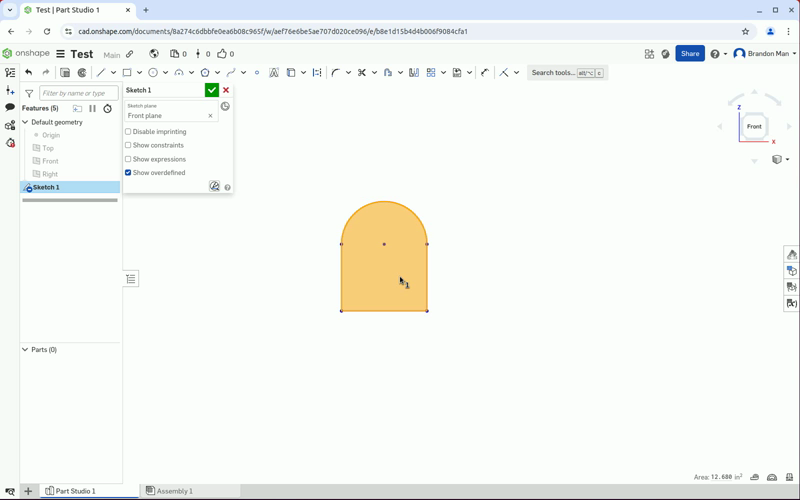
scroll(-6)
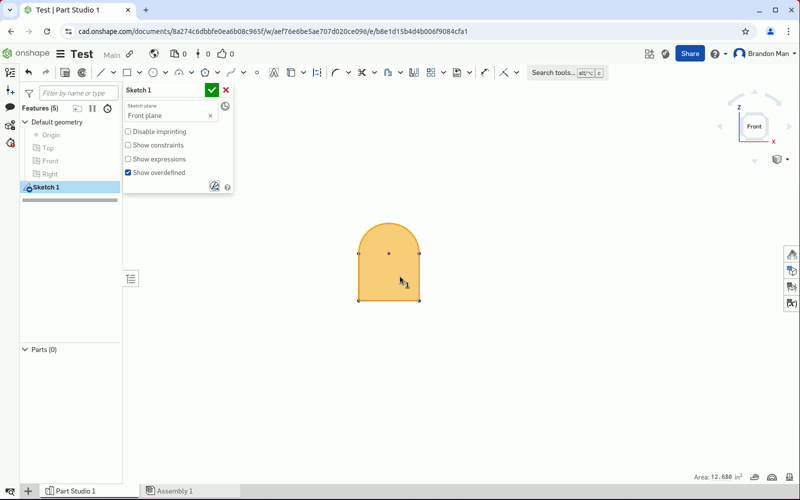
scroll(-6)
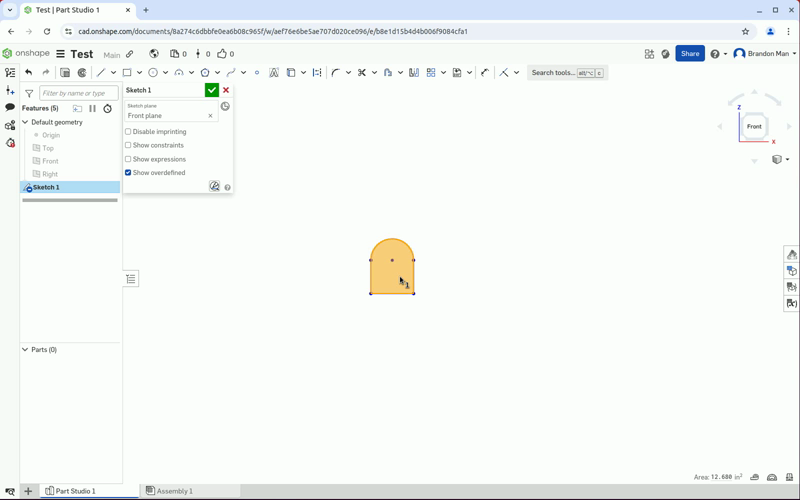
scroll(-6)
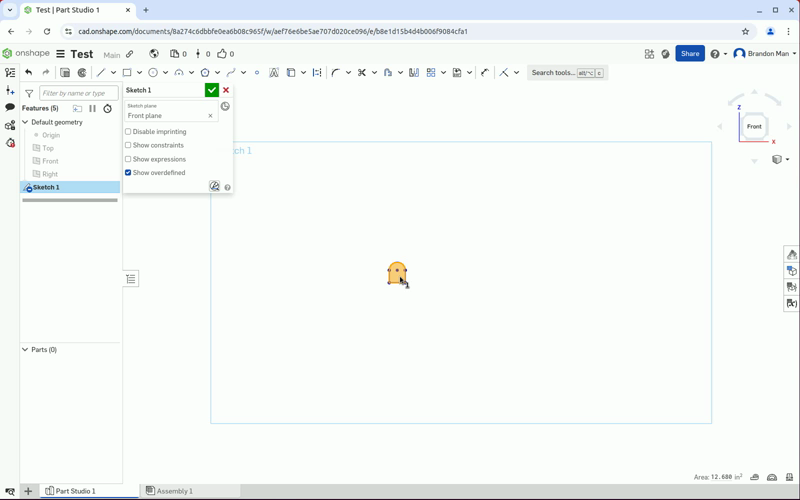
mouse_move(73, 352)
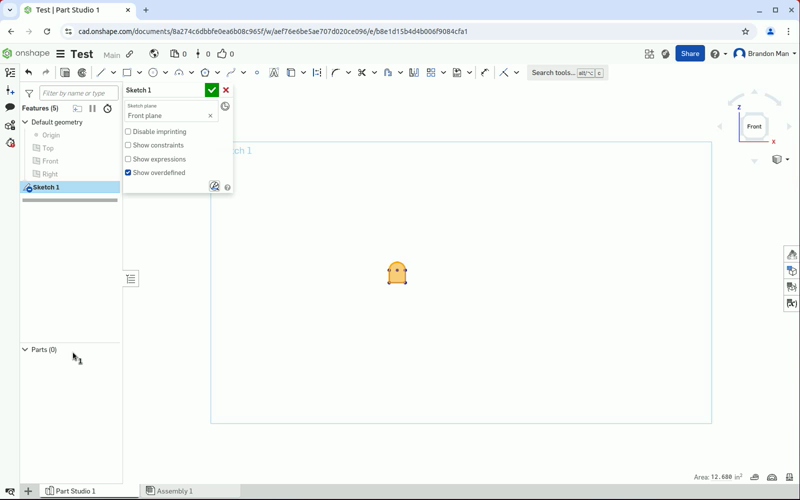
key(shift+y)
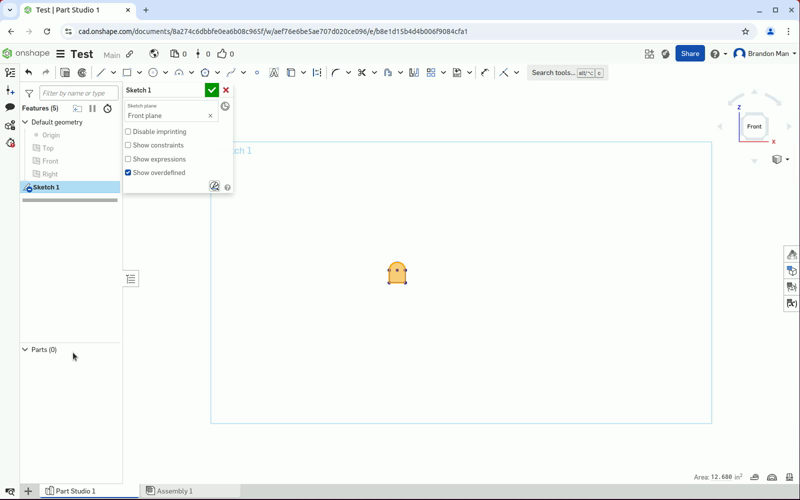
key(shift+e)
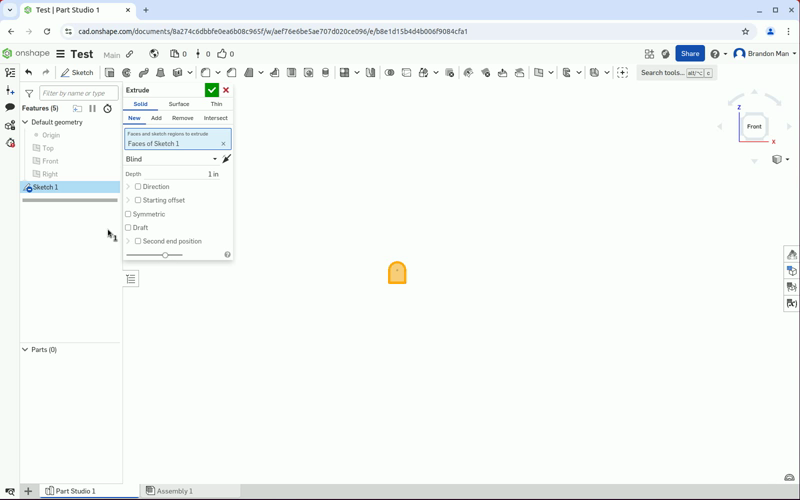
mouse_move(143, 106)
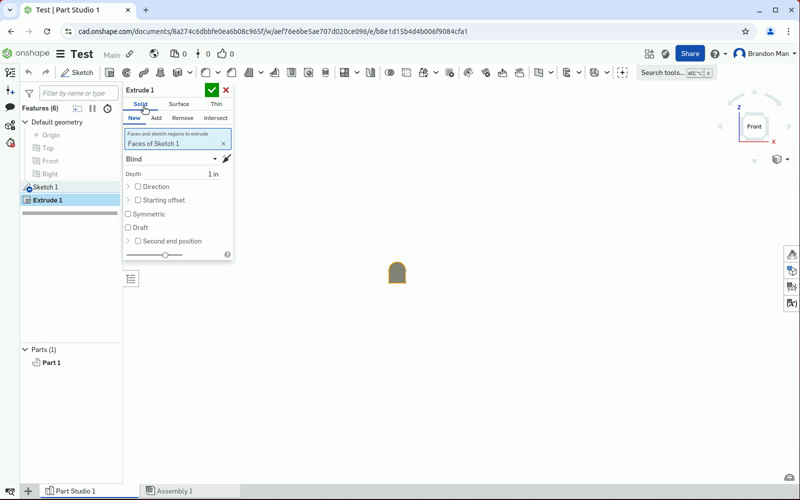
click(143, 106)
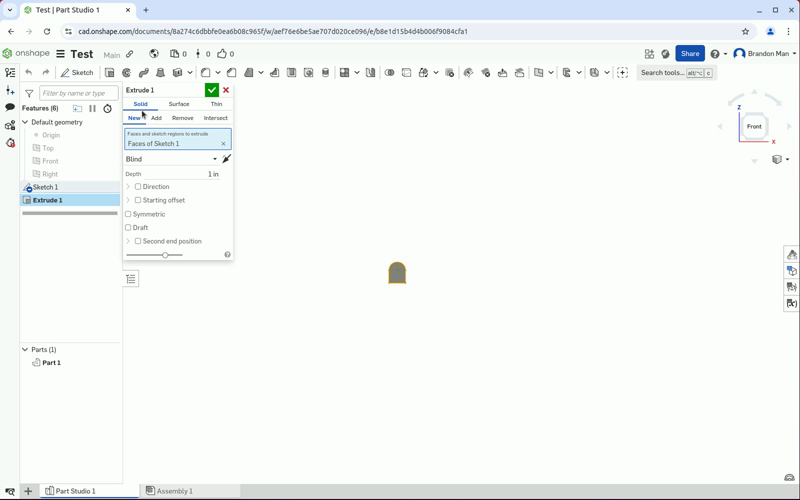
mouse_move(137, 120)
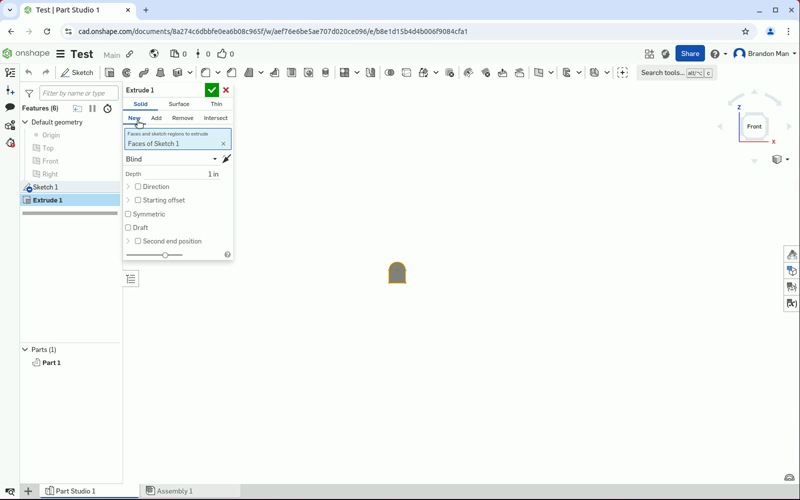
click(137, 120)
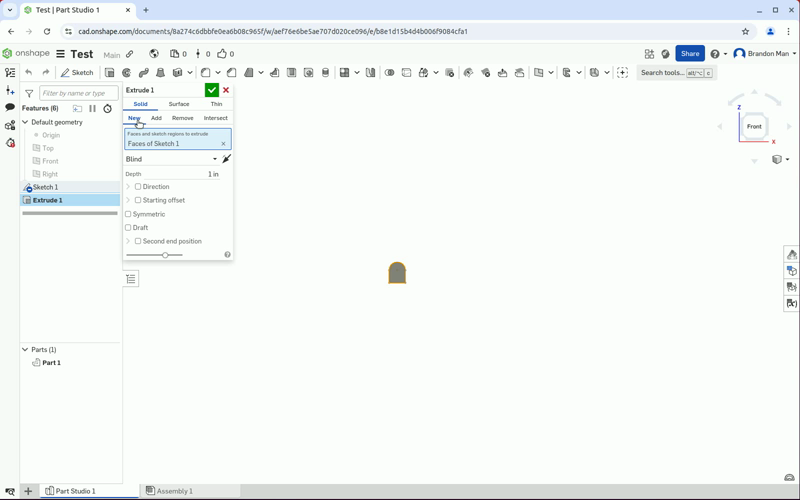
key(tab, 4)
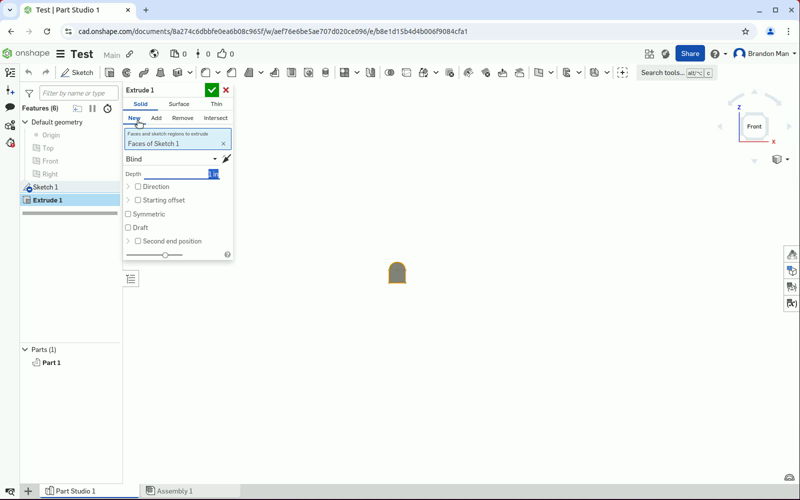
text(9.147)
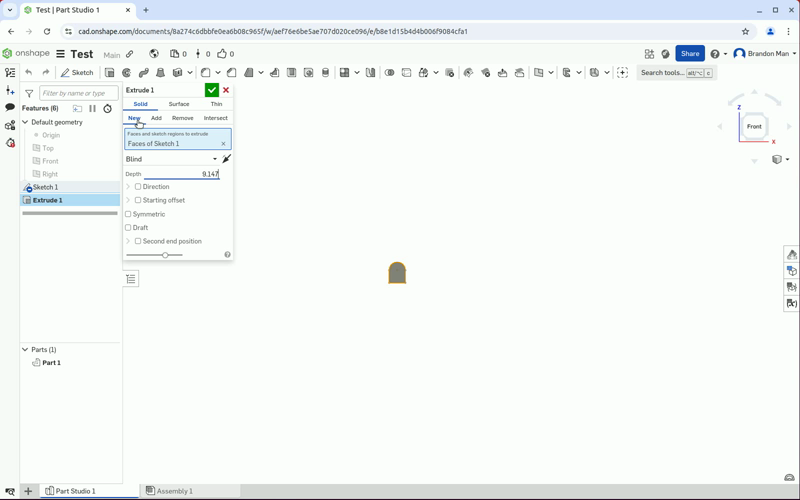
key(enter)
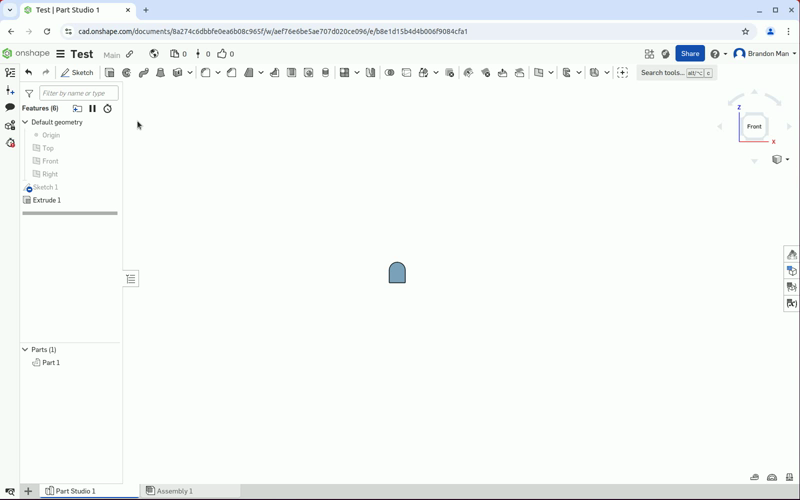
key(shift+h)
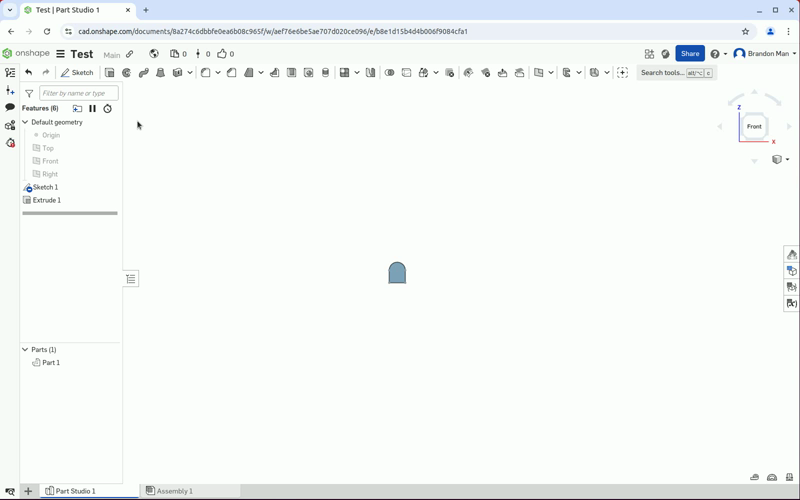
key(shift+h)
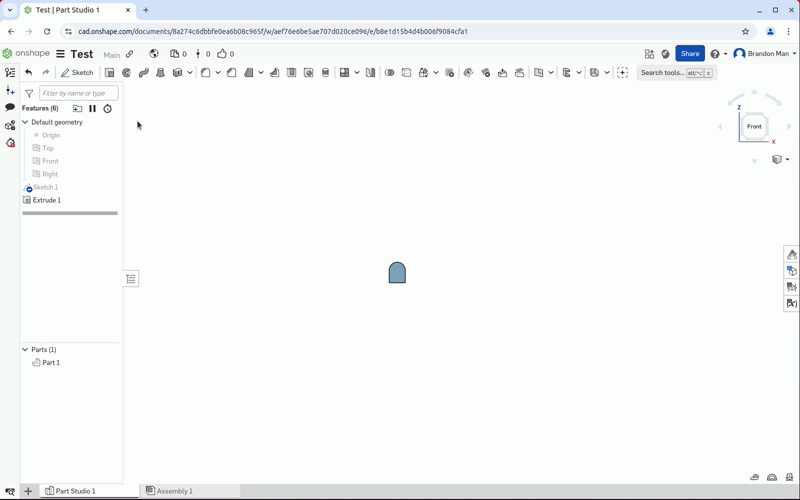
mouse_move(73, 189)
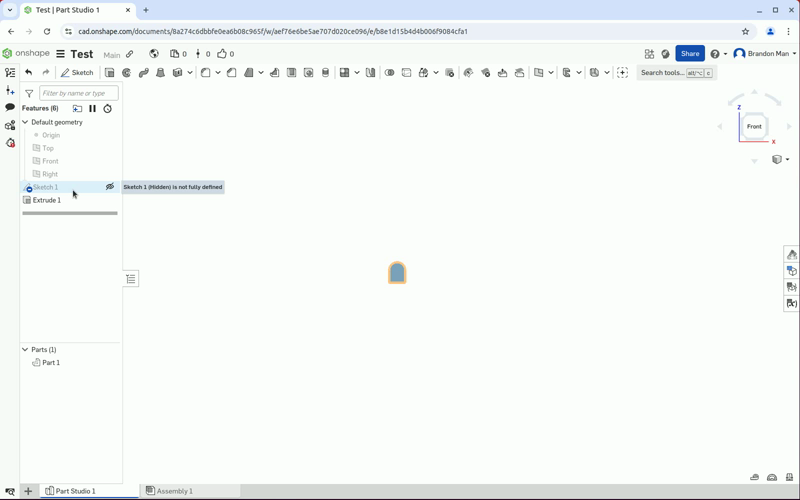
click(73, 189)
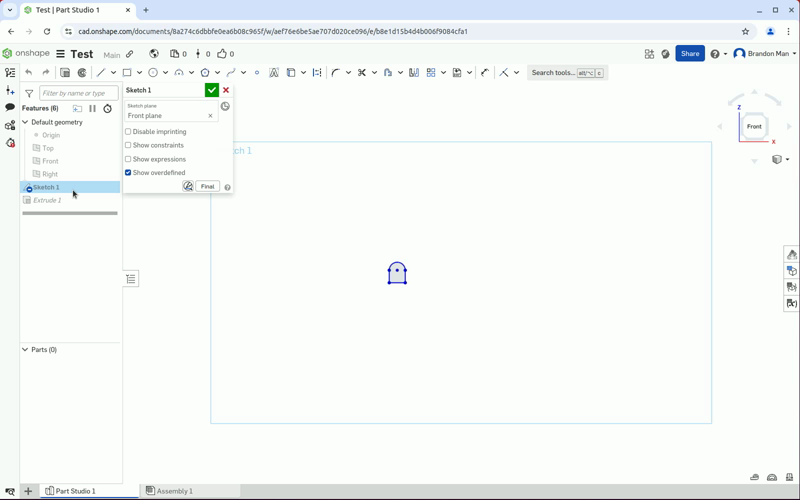
mouse_move(229, 92)
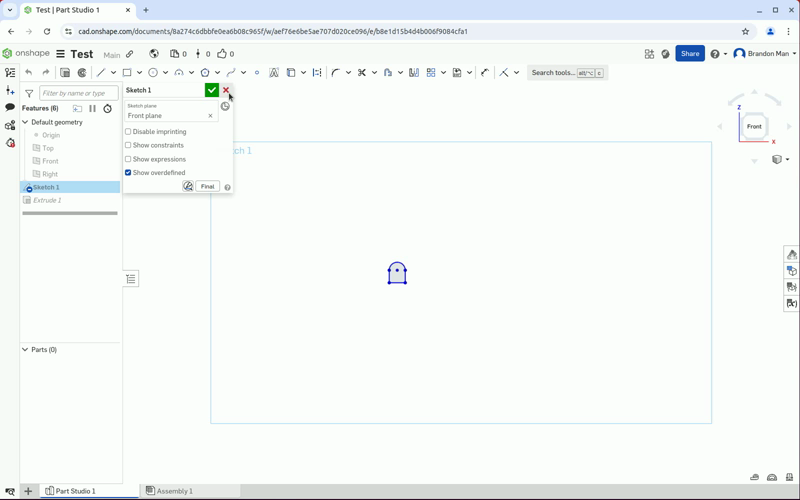
click(229, 92)
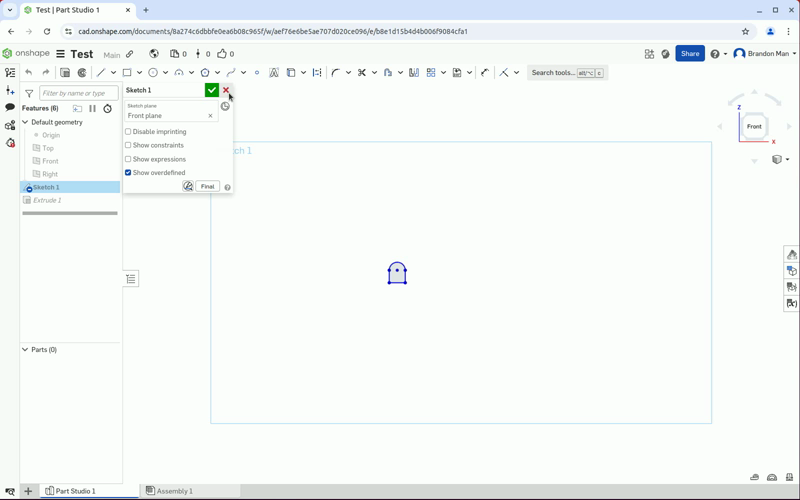
key(shift+s)
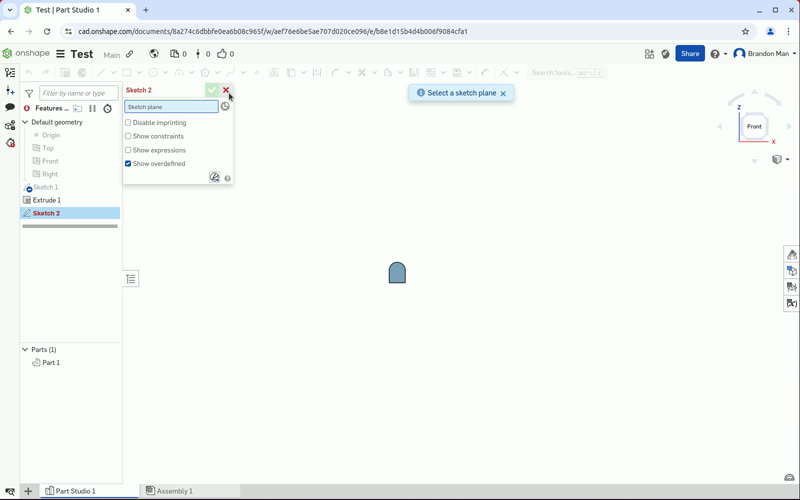
mouse_move(73, 163)
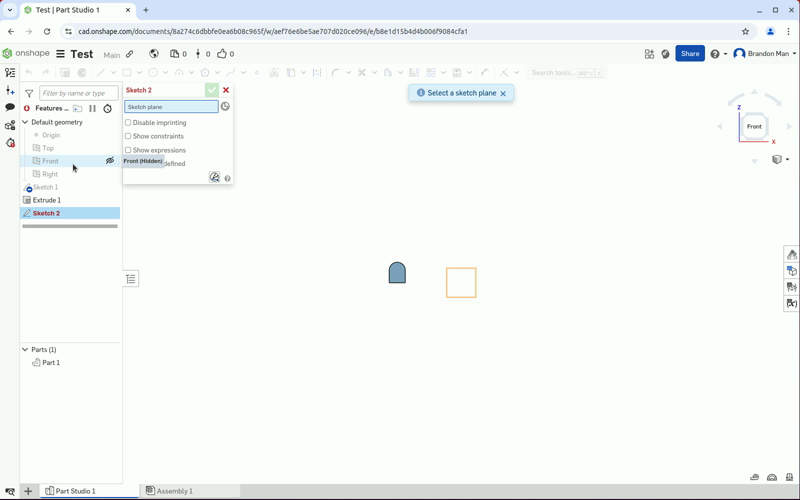
click(73, 163)
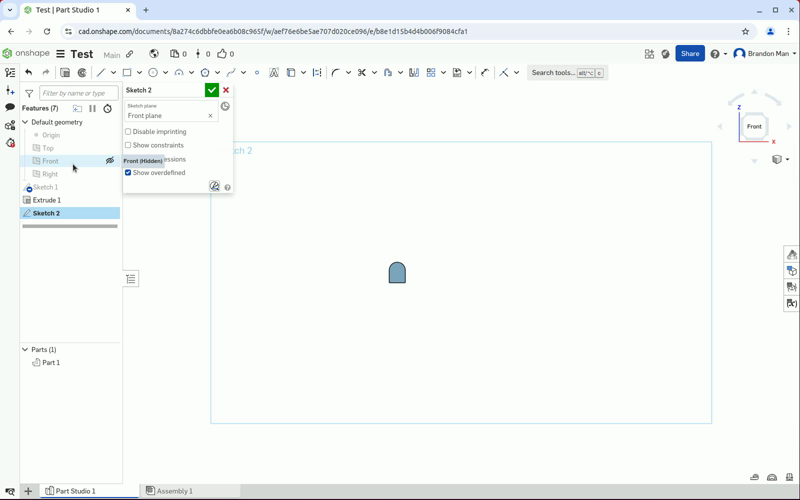
mouse_move(73, 352)
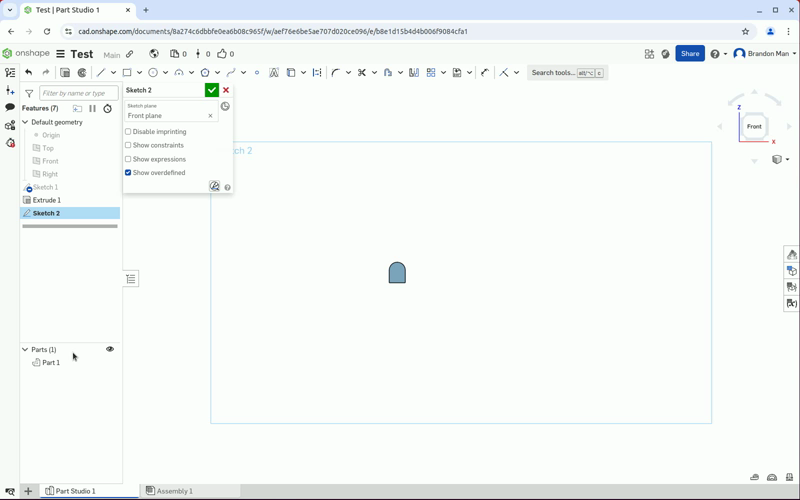
key(y)
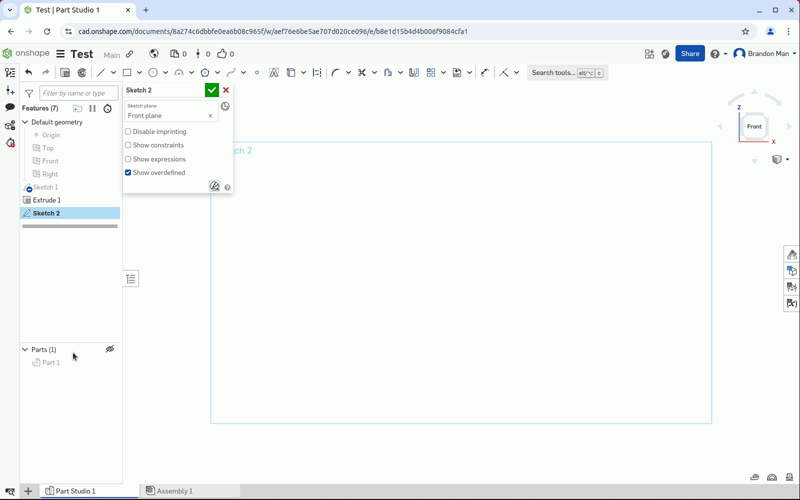
key(l)
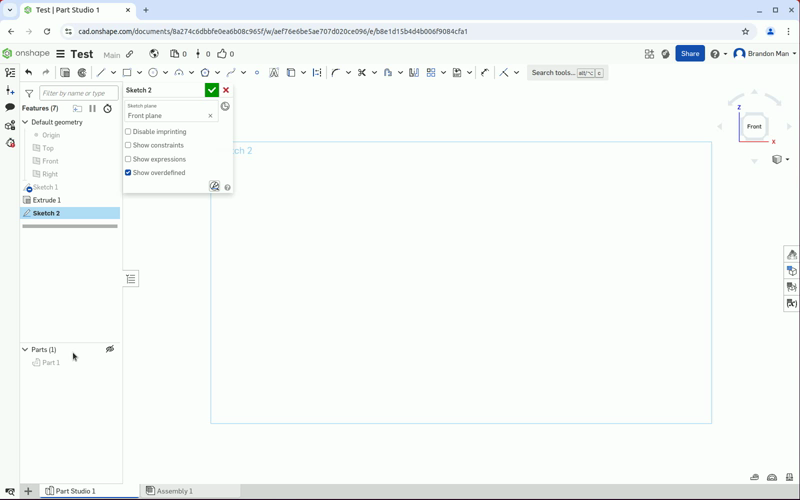
key_down(shift)
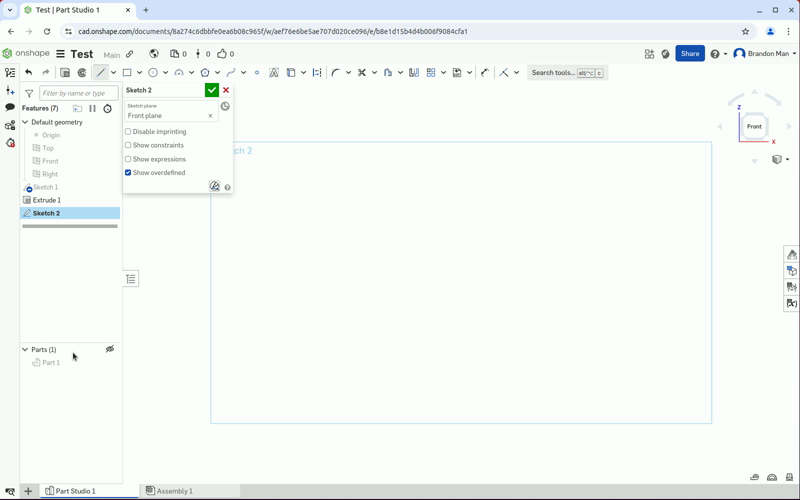
mouse_move(429, 282)
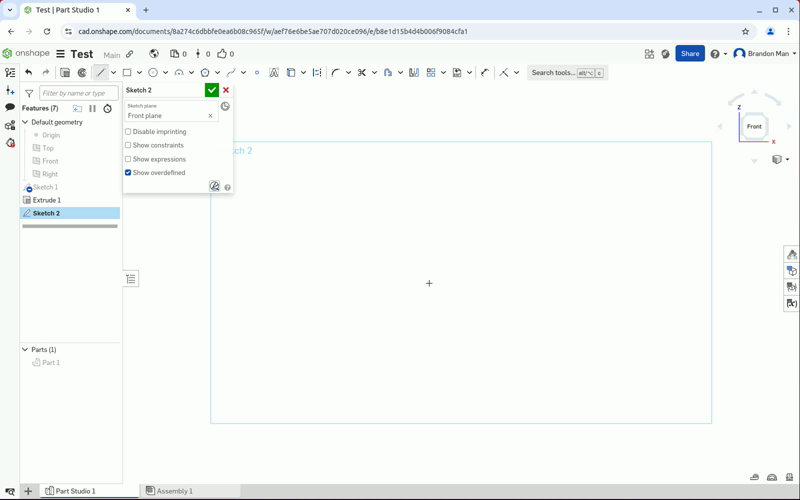
click(429, 282)
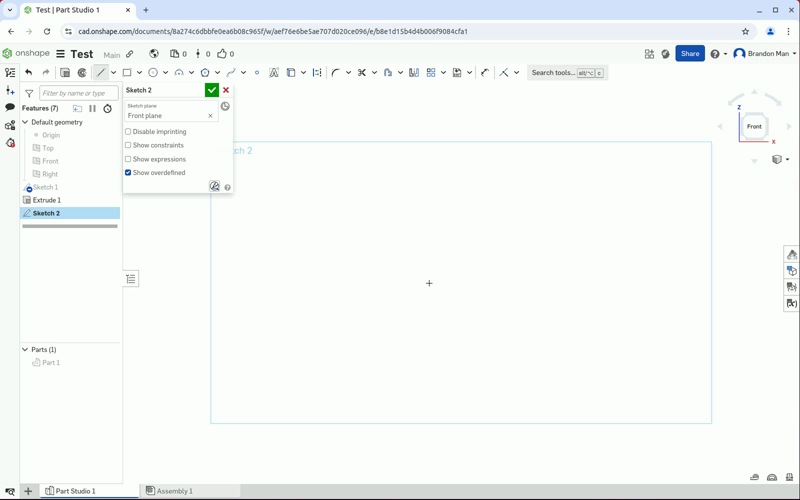
key_up(shift)
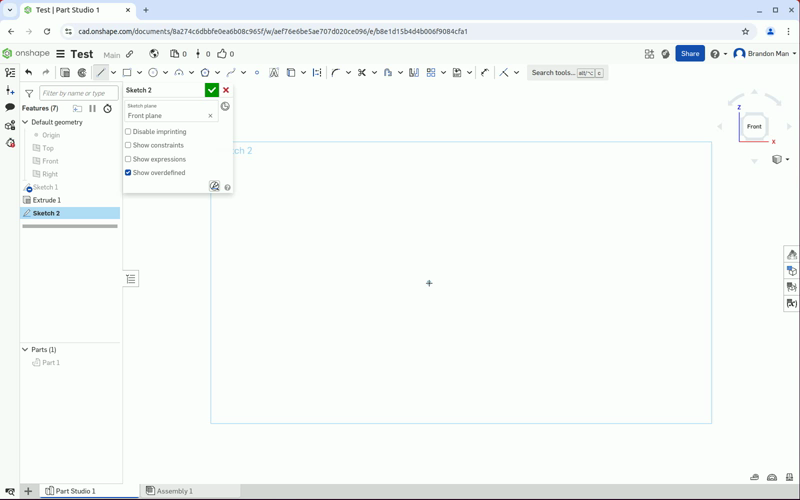
key_down(shift)
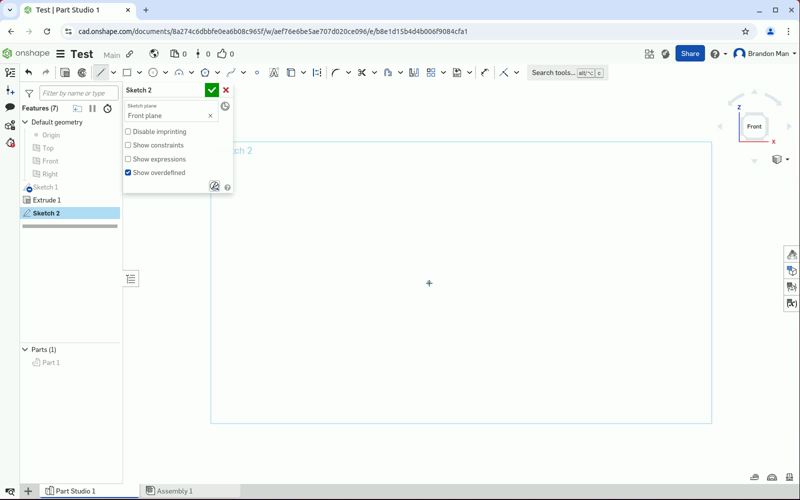
mouse_move(459, 282)
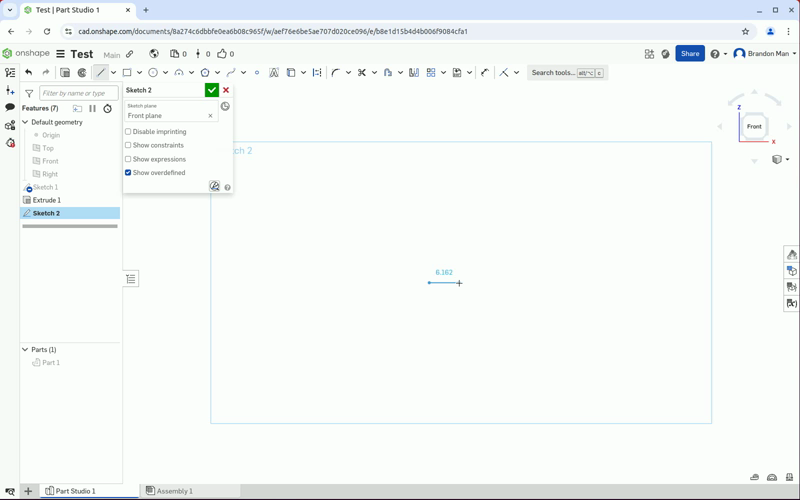
mouse_move(437, 282)
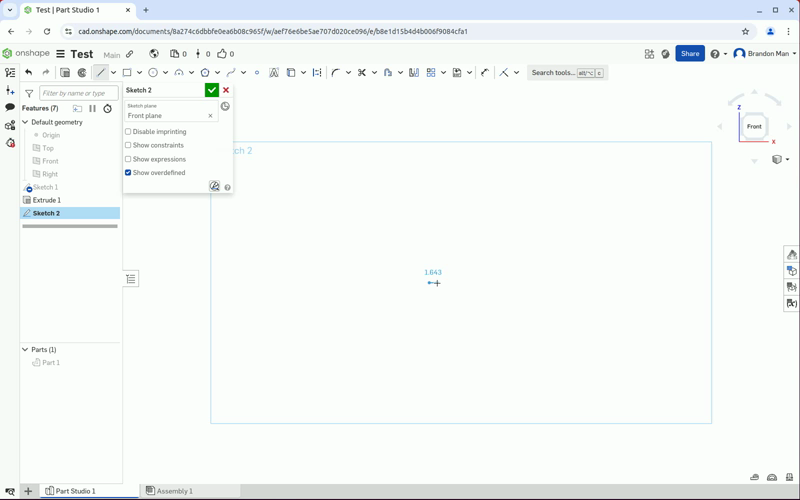
click(437, 282)
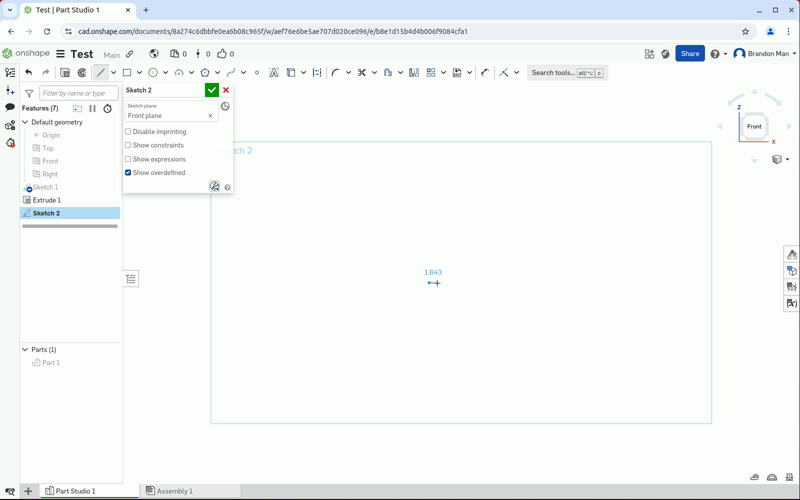
key_up(shift)
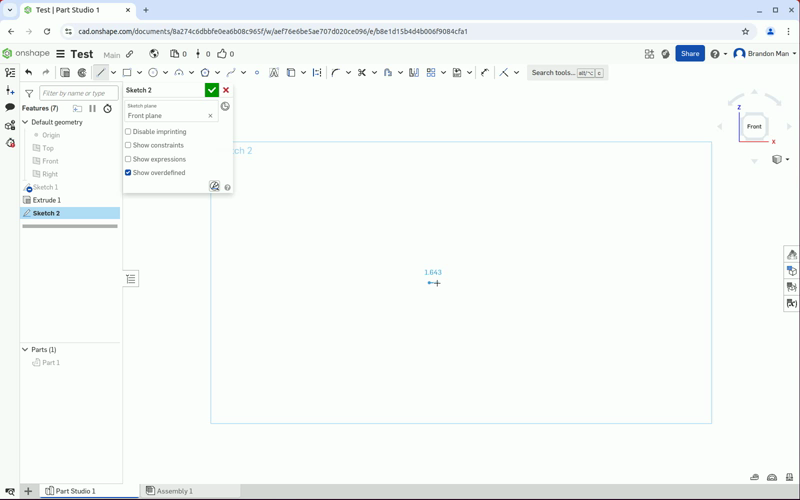
key_down(shift)
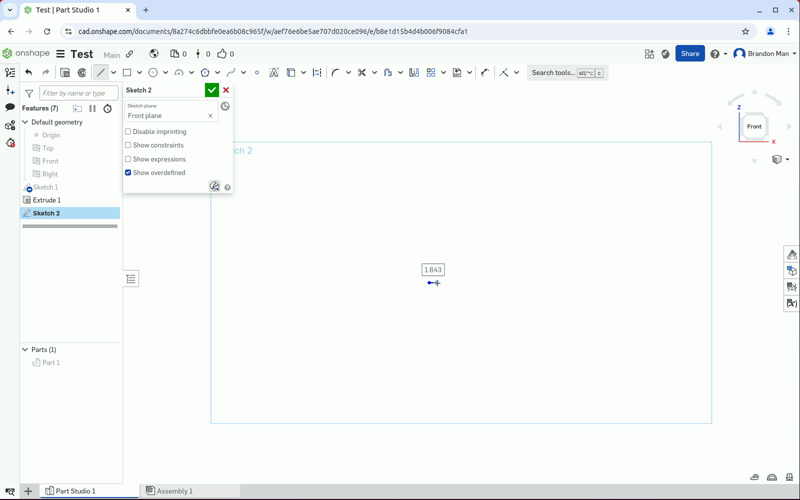
mouse_move(437, 174)
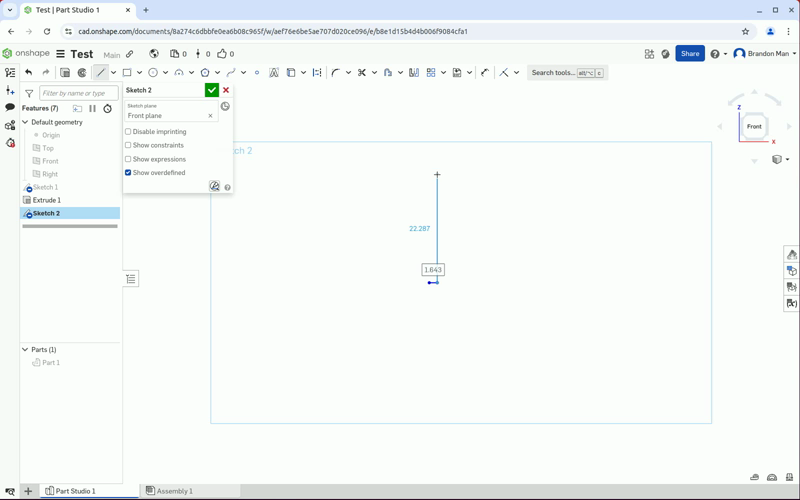
click(437, 174)
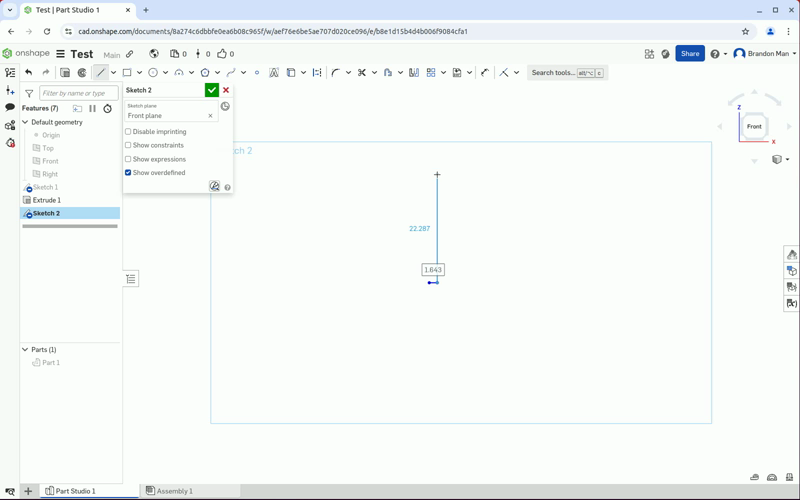
key_up(shift)
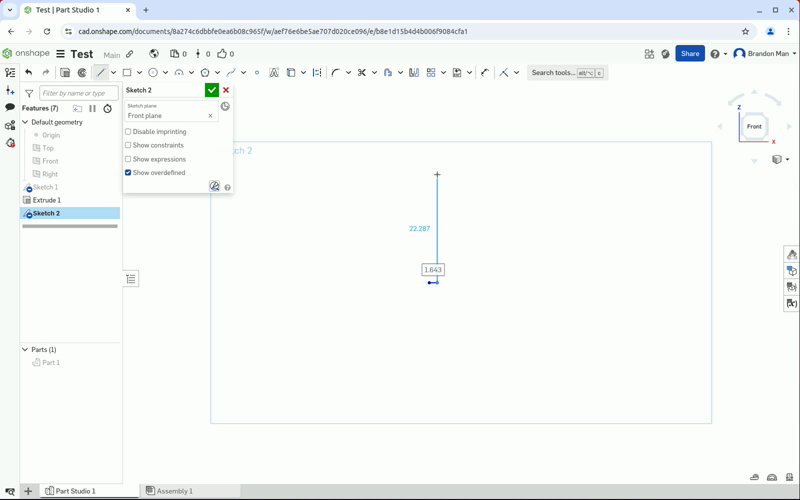
key_down(shift)
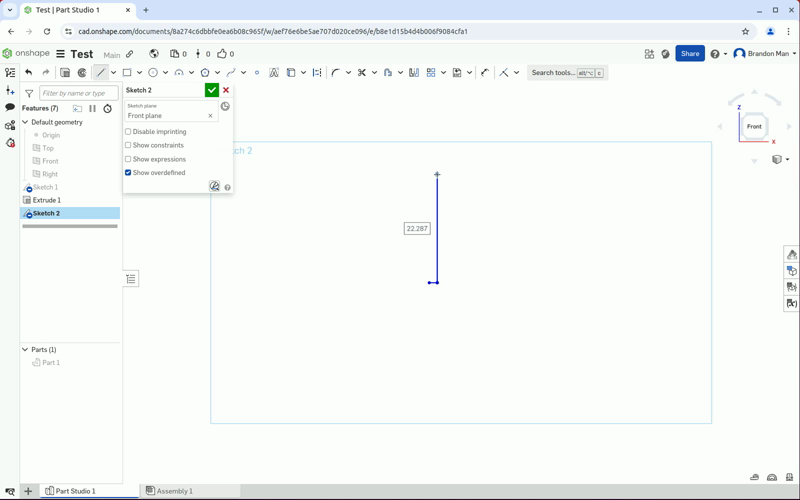
mouse_move(467, 174)
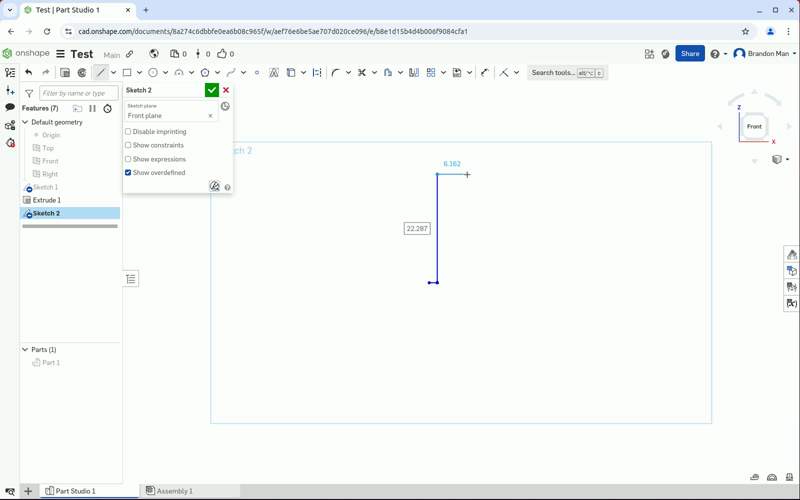
mouse_move(429, 181)
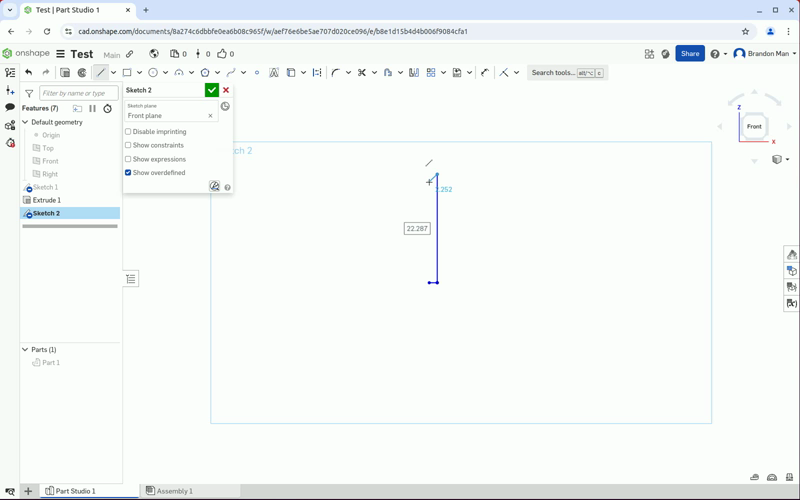
click(429, 181)
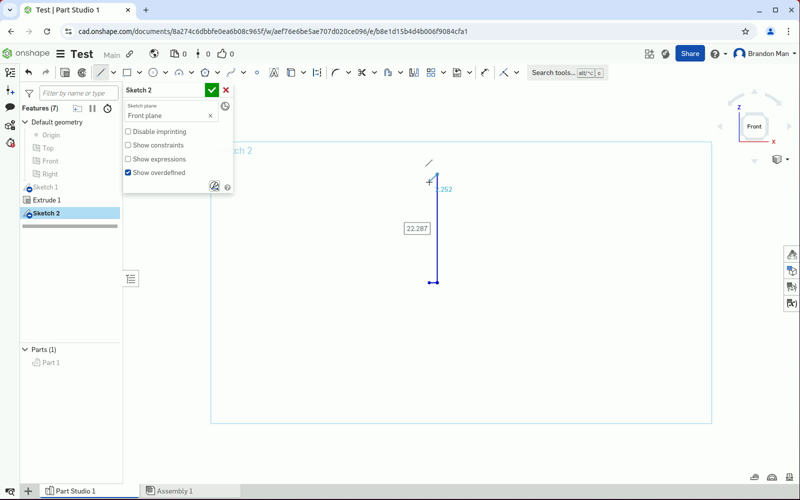
key_up(shift)
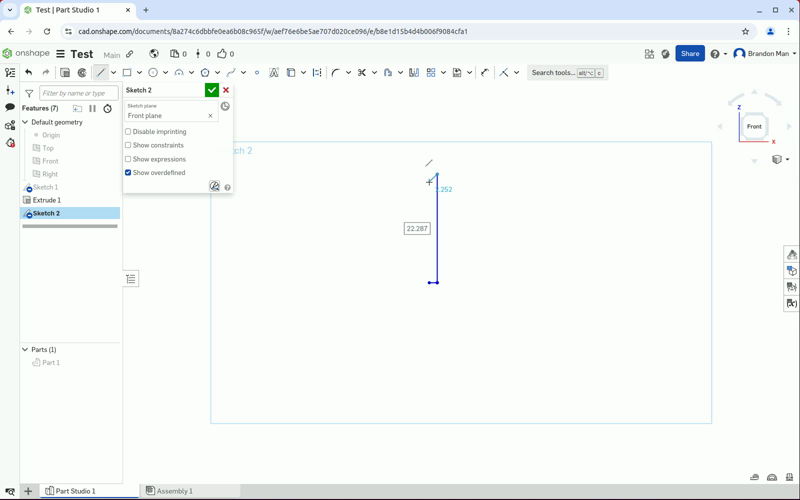
key_down(shift)
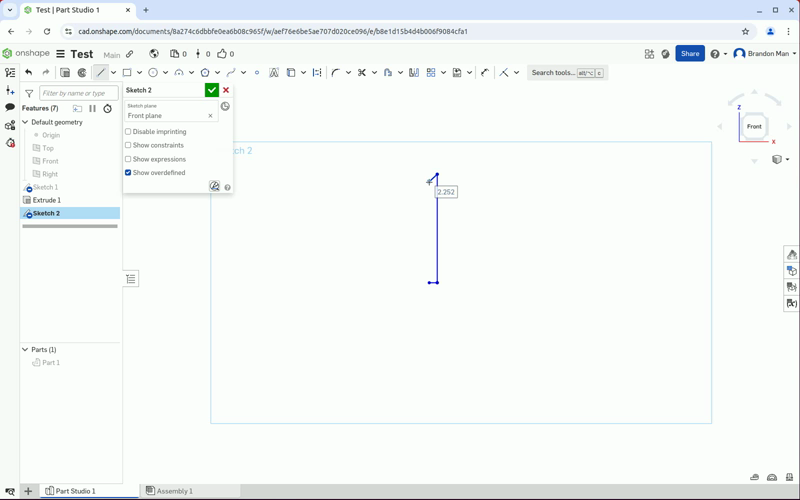
mouse_move(429, 282)
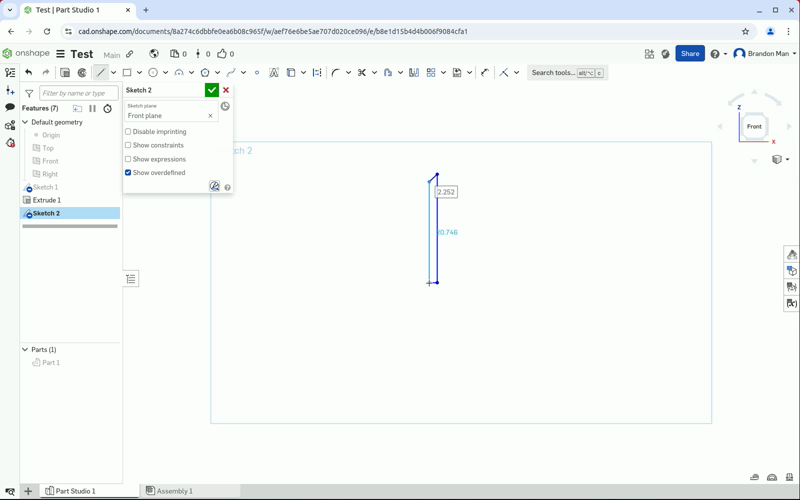
key_up(shift)
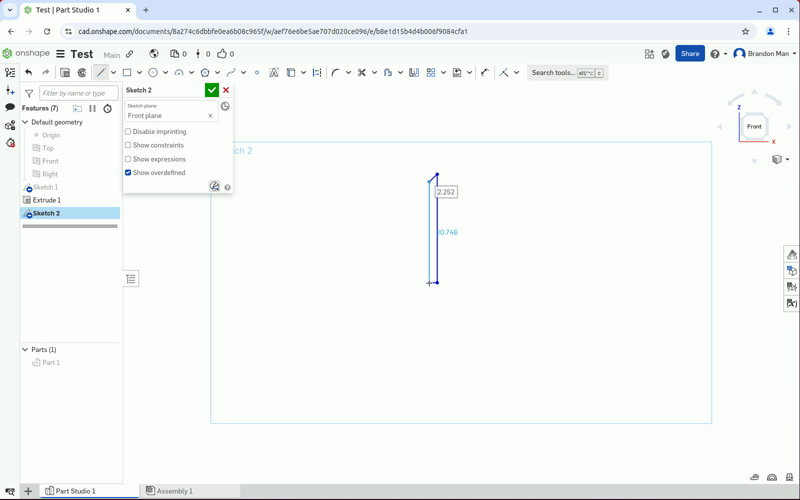
click(429, 282)
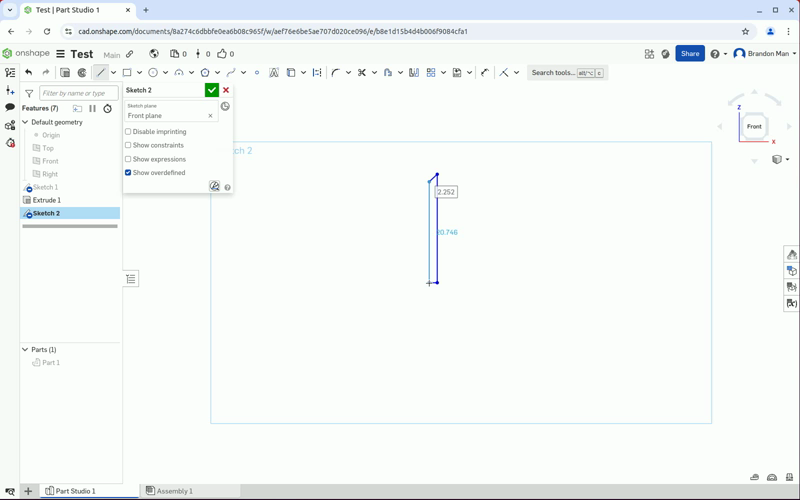
key(esc)
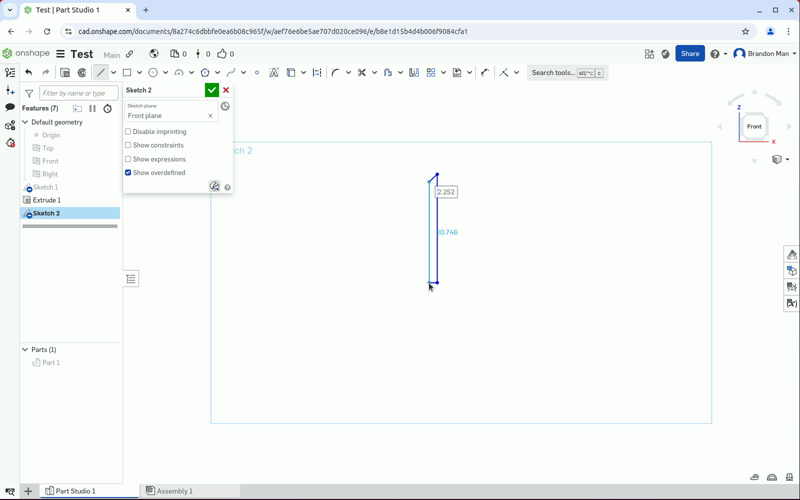
mouse_move(431, 268)
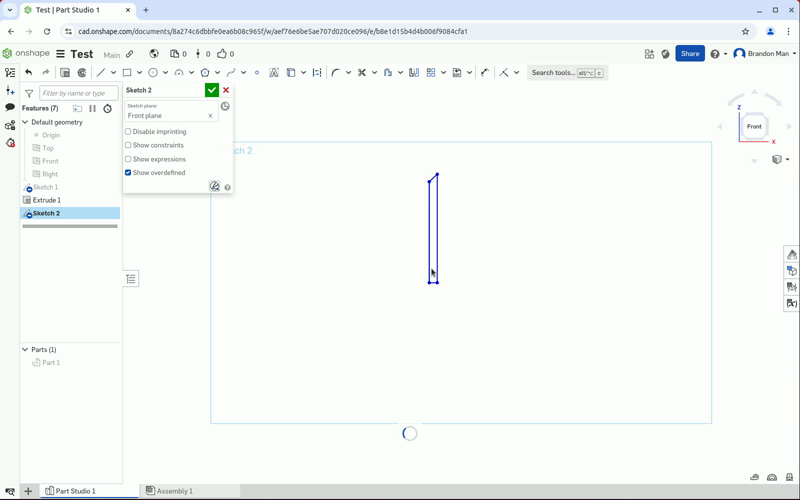
scroll(6)
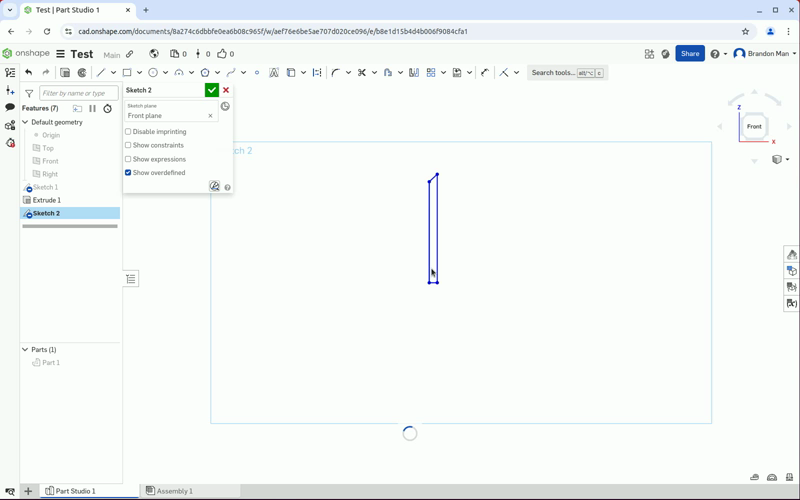
scroll(6)
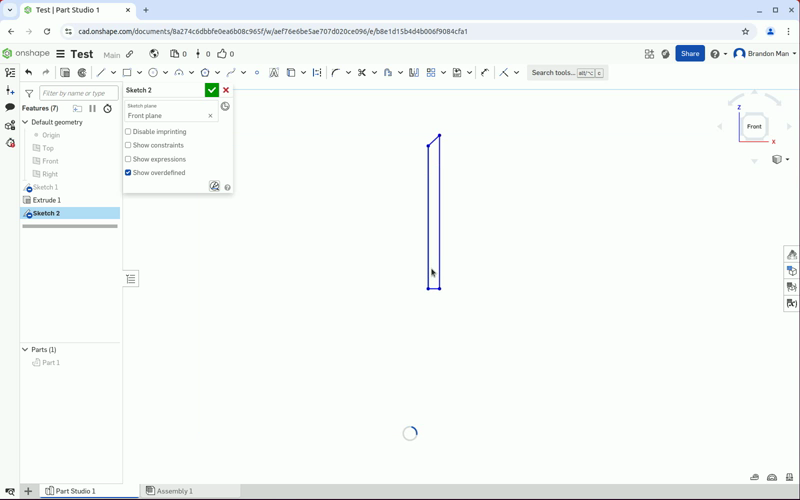
scroll(6)
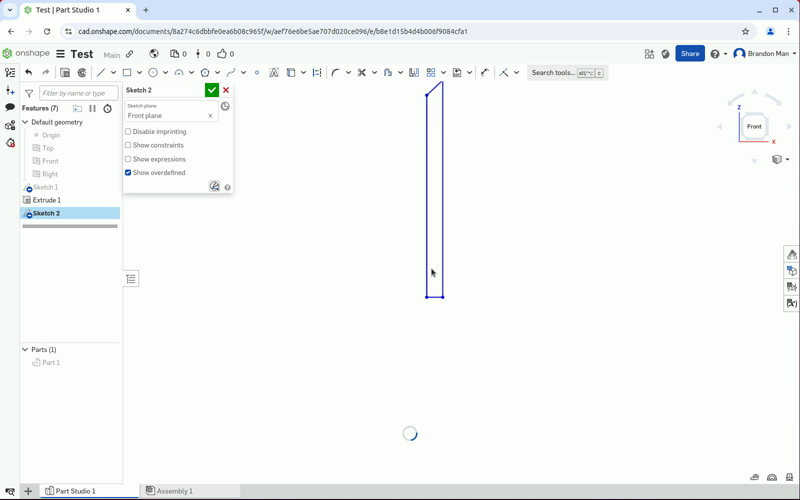
scroll(6)
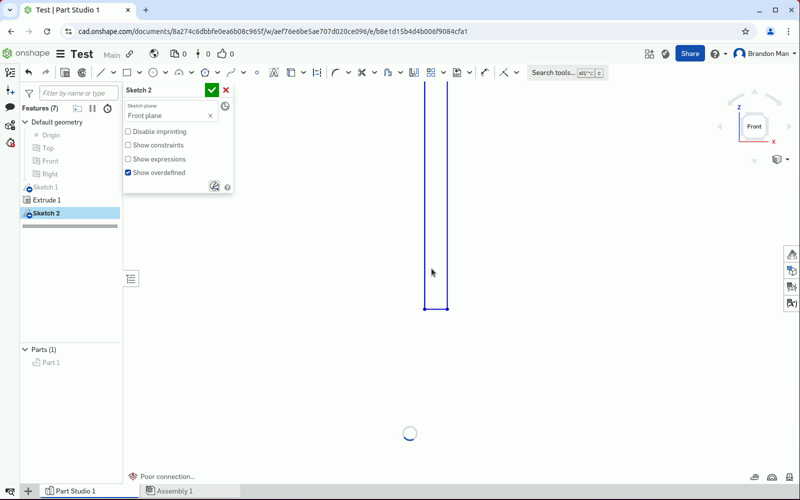
scroll(6)
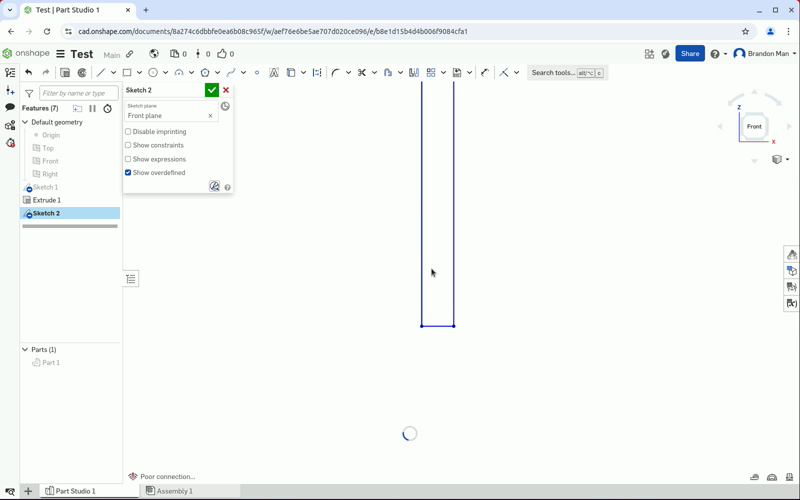
scroll(6)
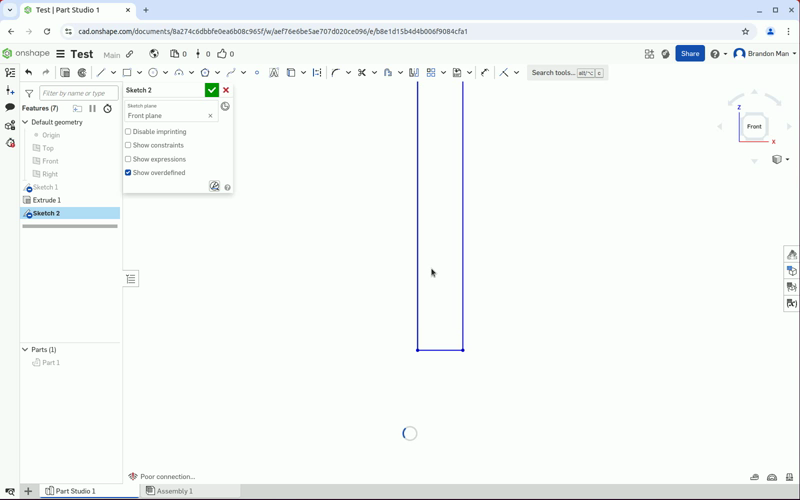
scroll(6)
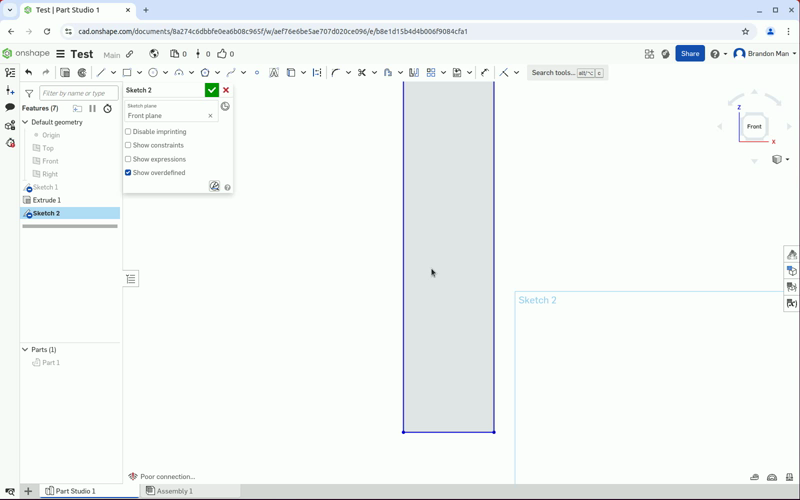
click(431, 268)
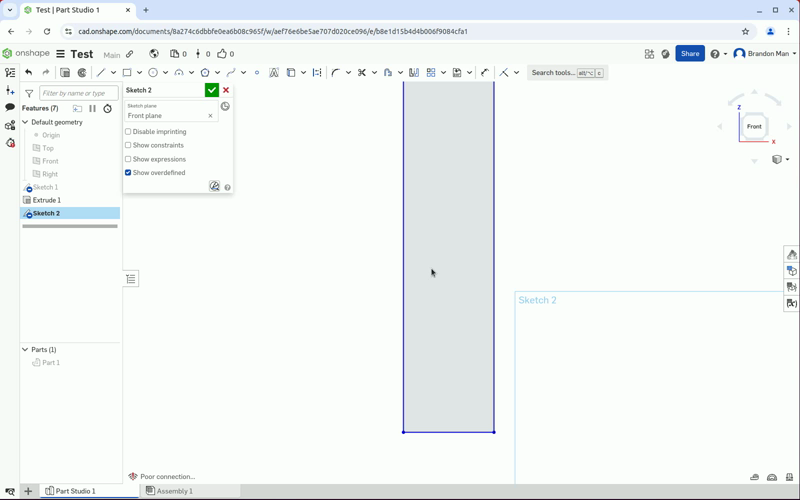
scroll(-6)
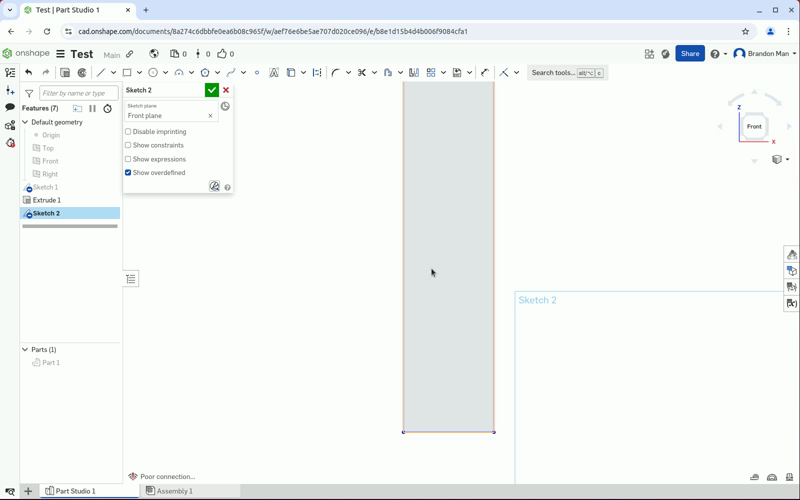
scroll(-6)
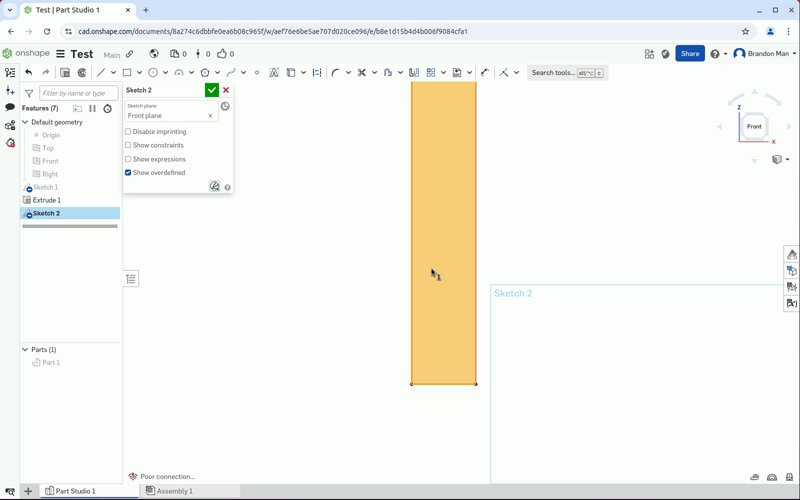
scroll(-6)
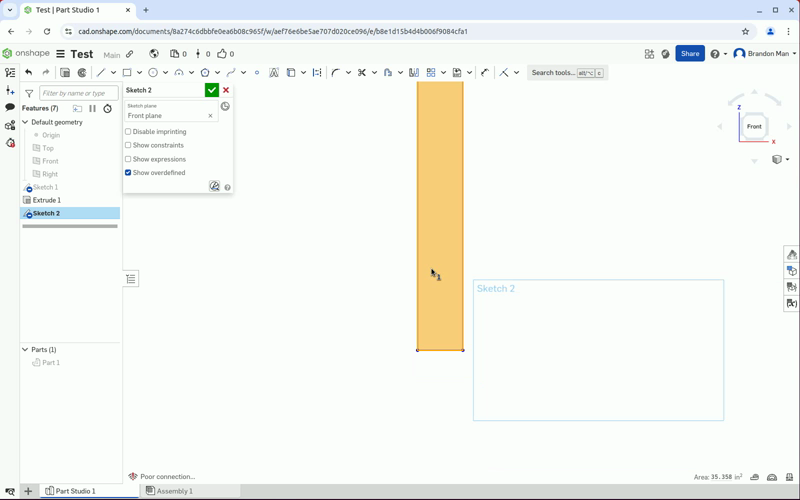
scroll(-6)
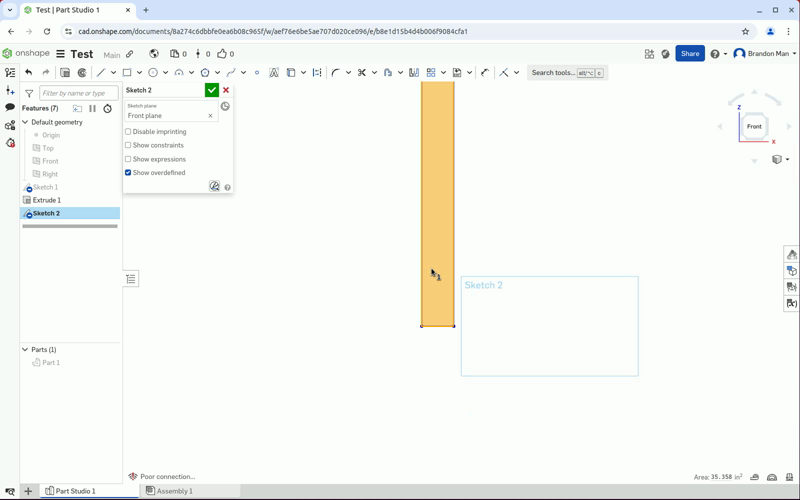
scroll(-6)
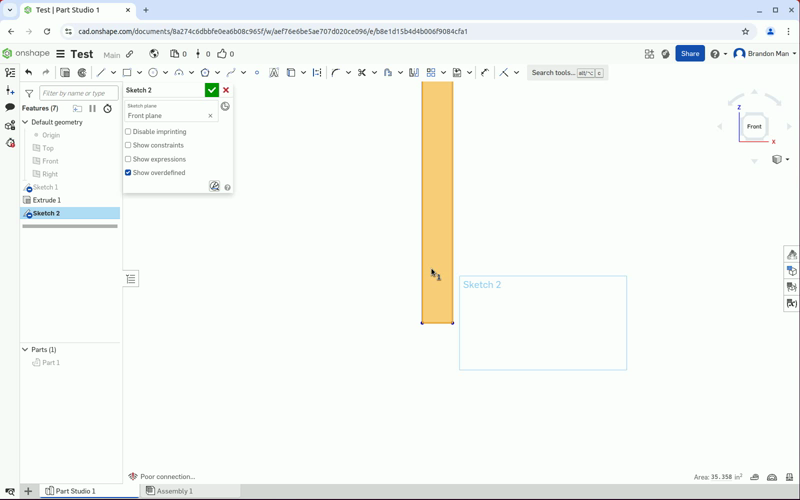
scroll(-6)
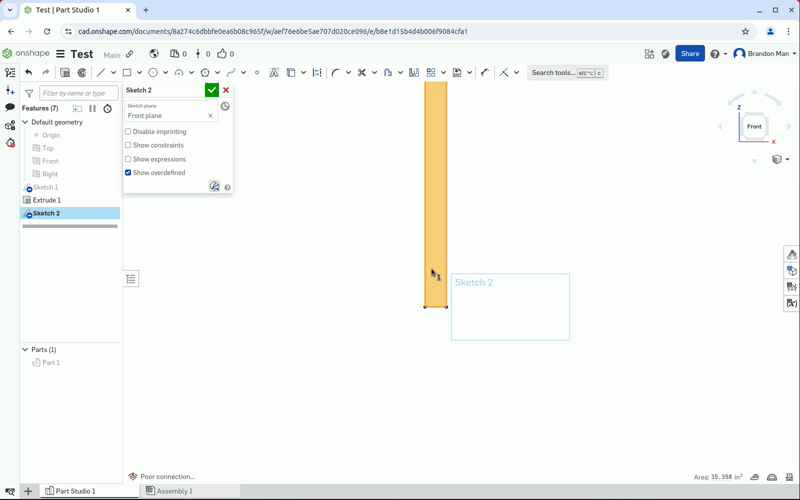
scroll(-6)
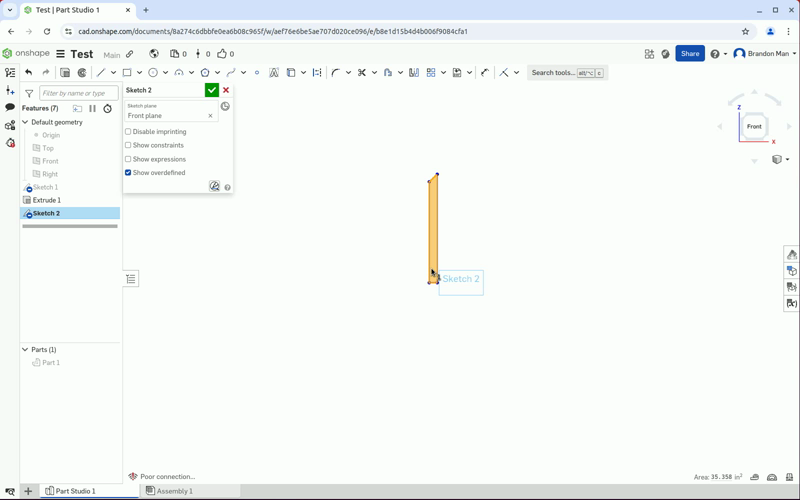
mouse_move(73, 352)
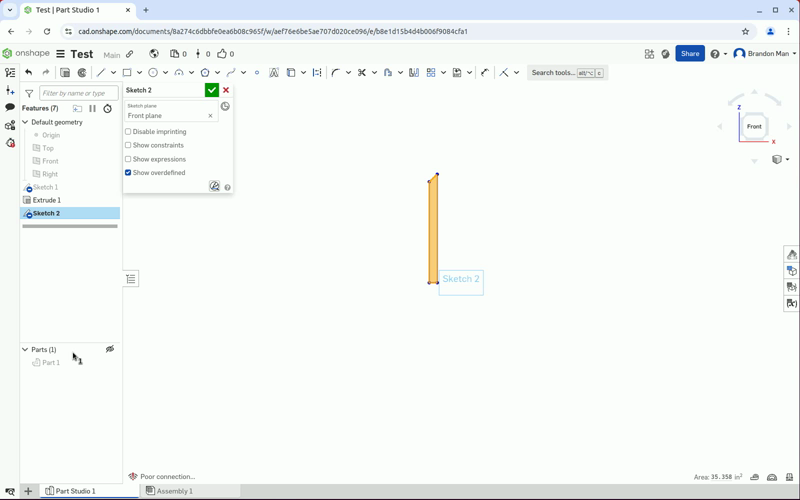
key(shift+y)
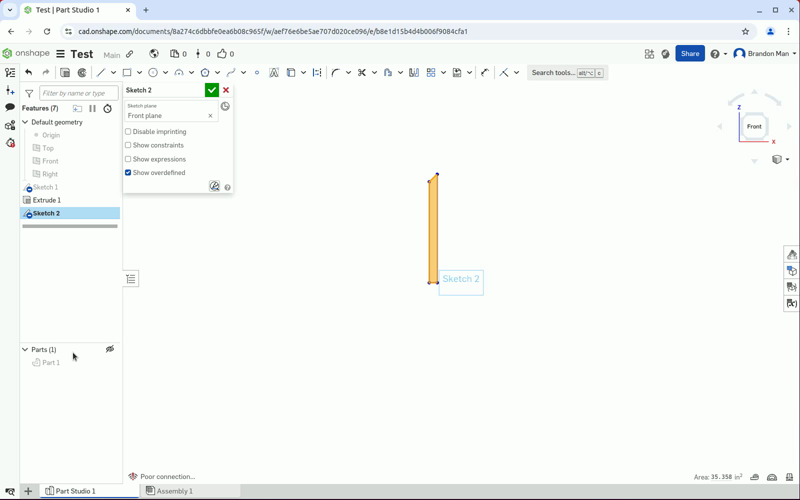
key(shift+e)
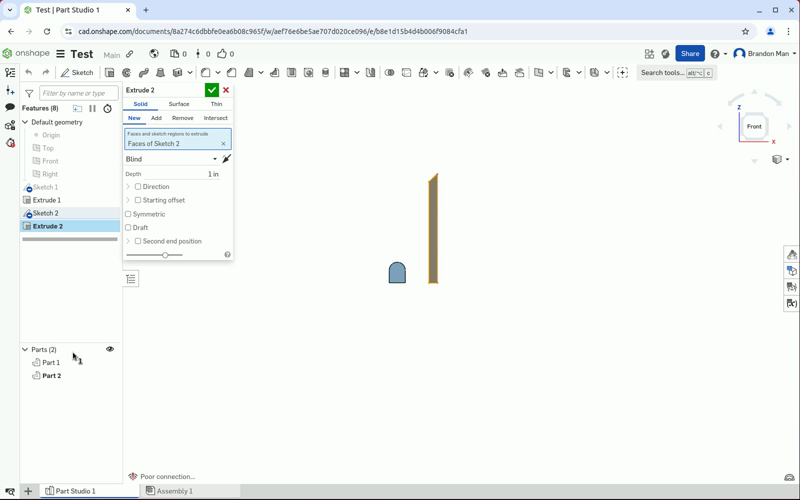
mouse_move(143, 106)
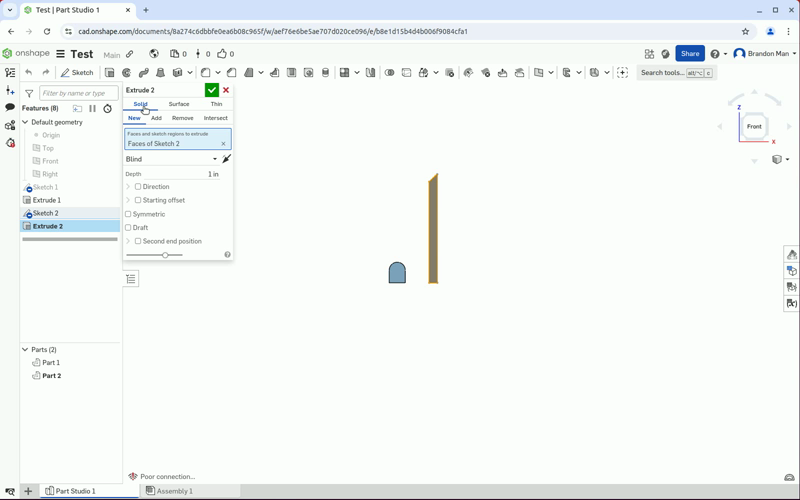
click(143, 106)
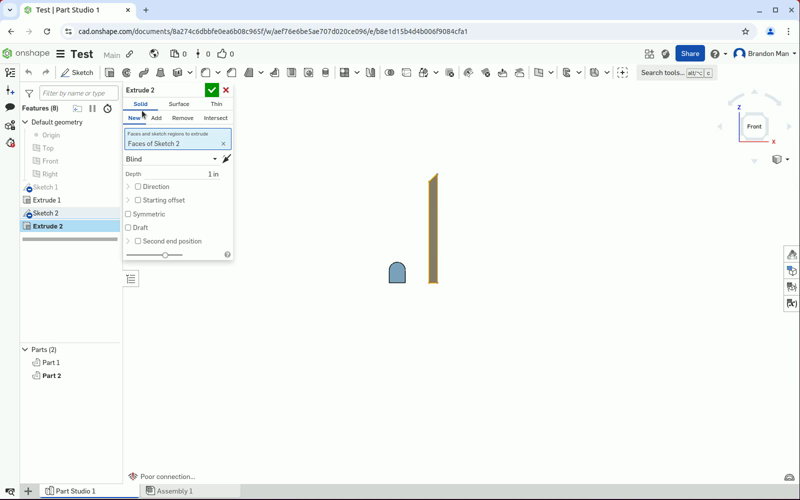
mouse_move(137, 120)
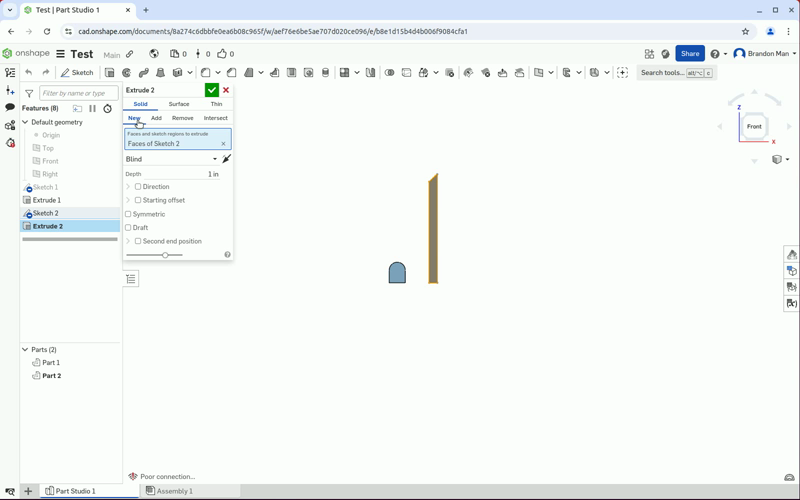
click(137, 120)
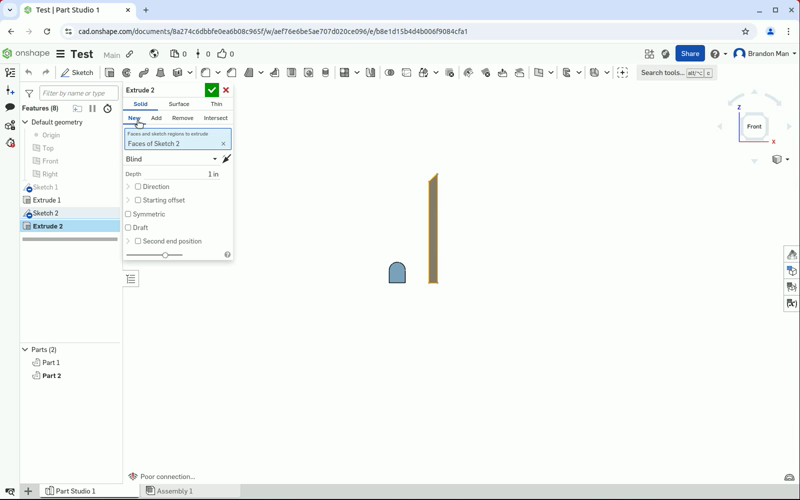
key(tab, 4)
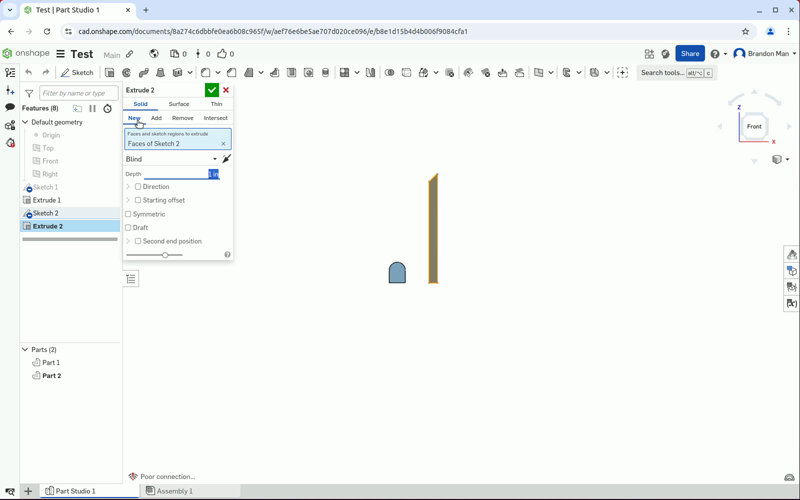
text(1.685)
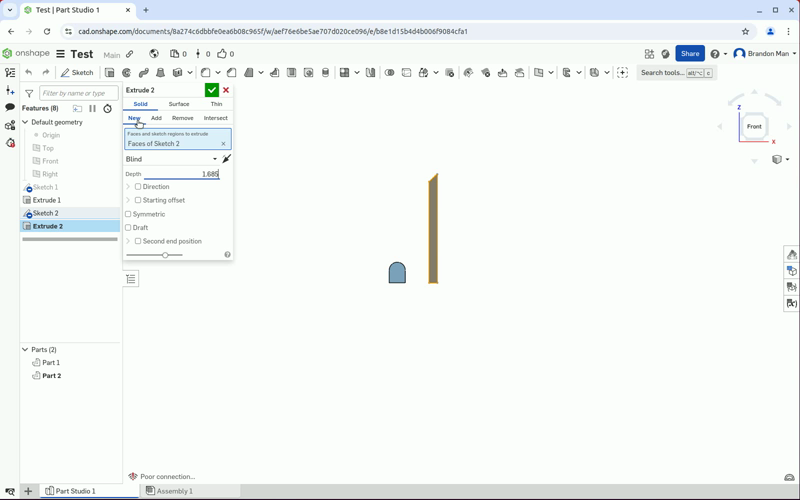
key(enter)
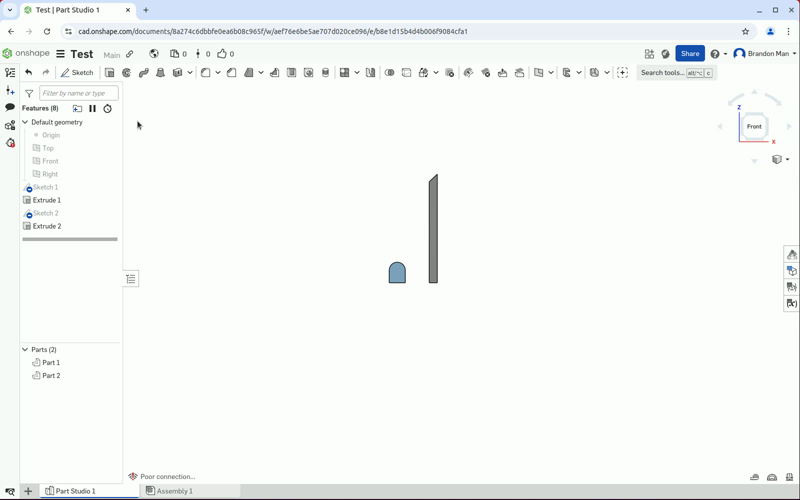
key(shift+h)
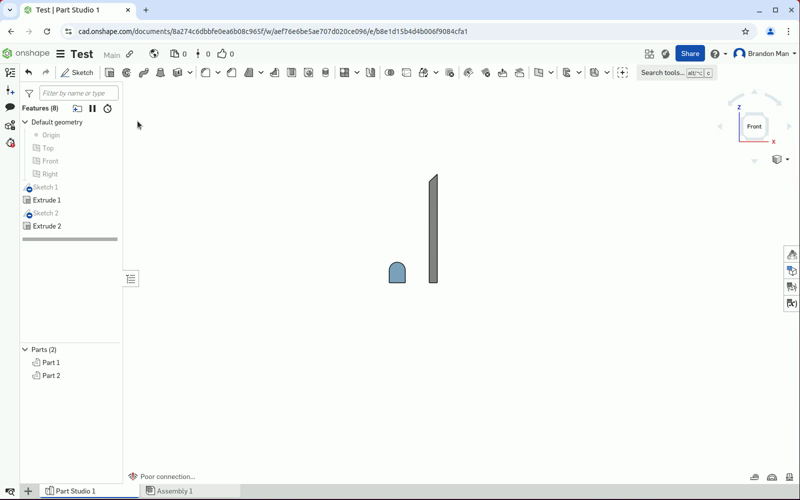
key(shift+h)
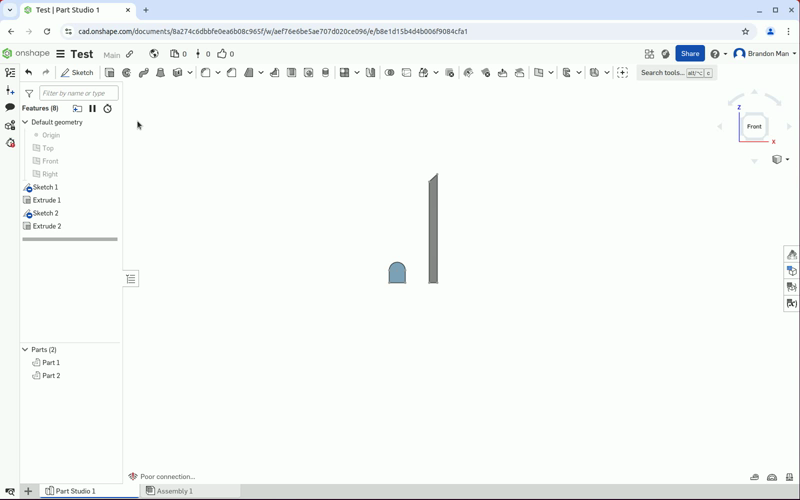
key(shift+7)
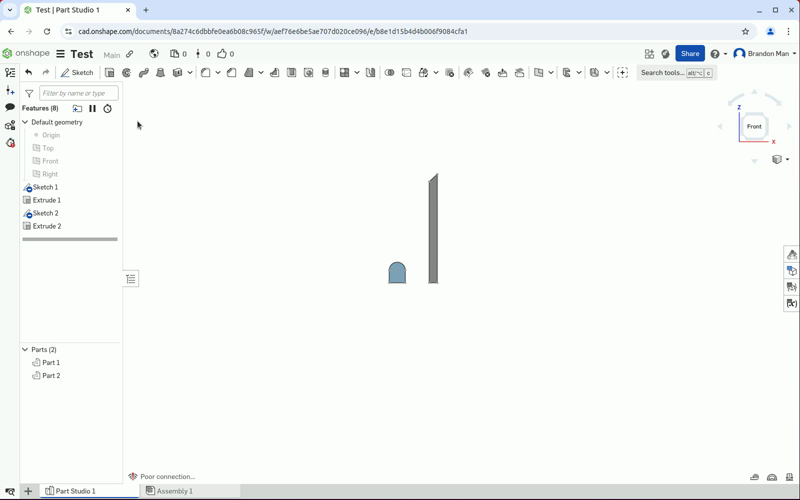
key(left, 2)
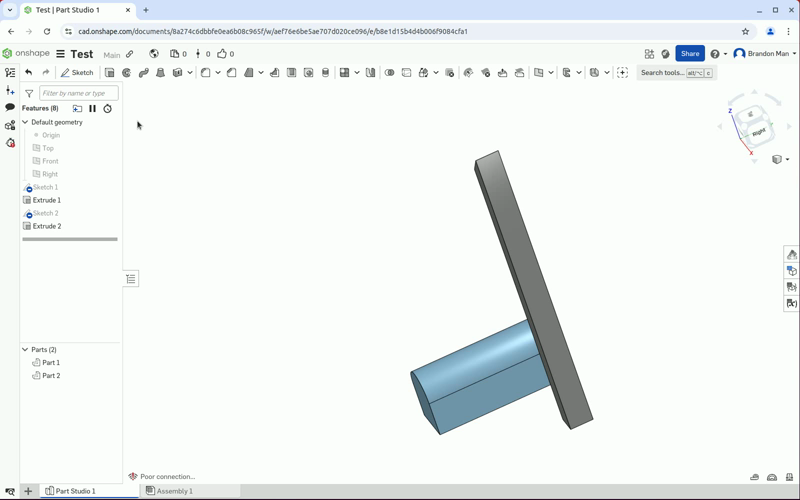
key(down, 2)
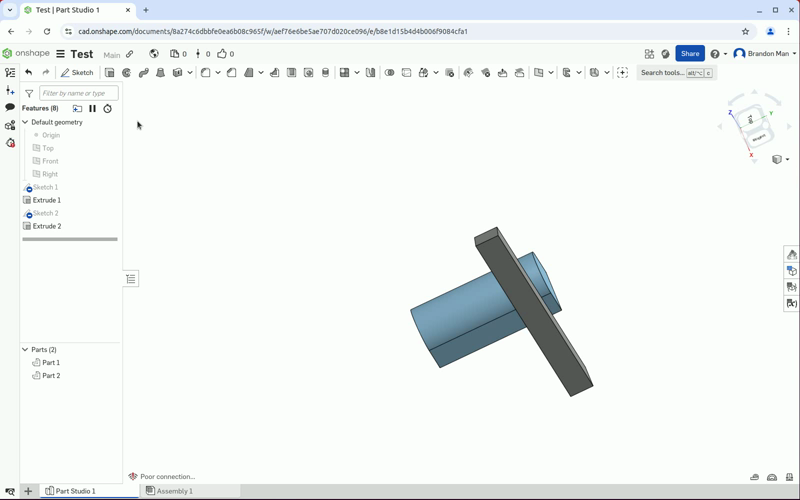
key(up, 2)
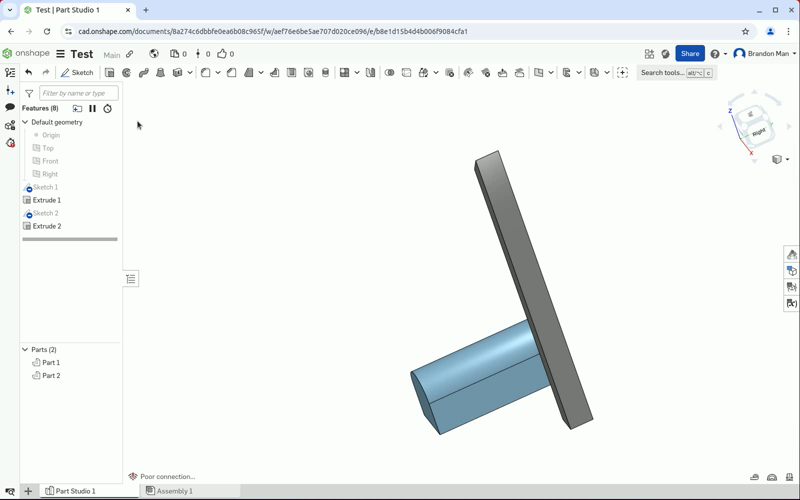
key(right, 2)
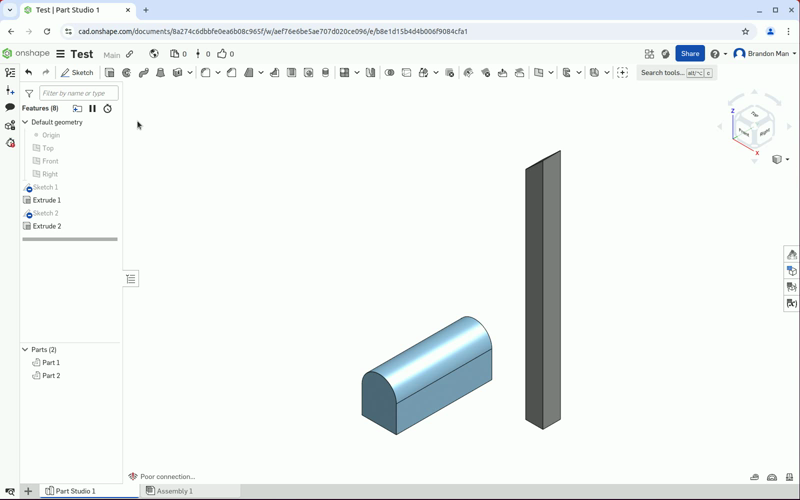
mouse_move(73, 189)
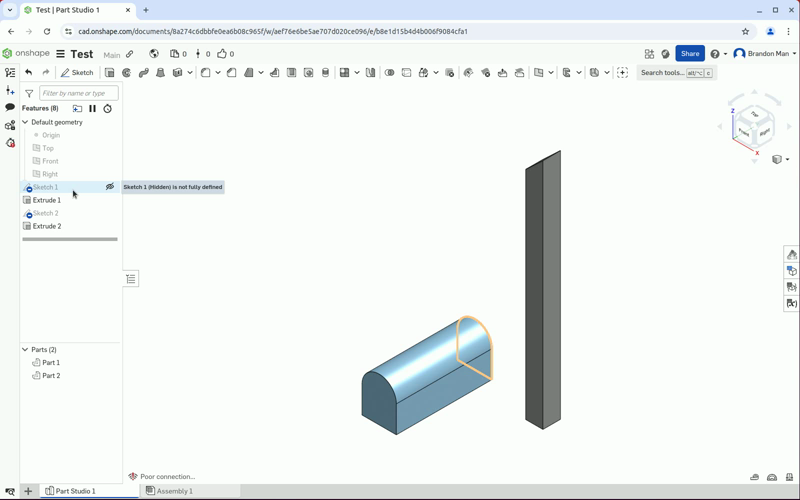
click(73, 189)